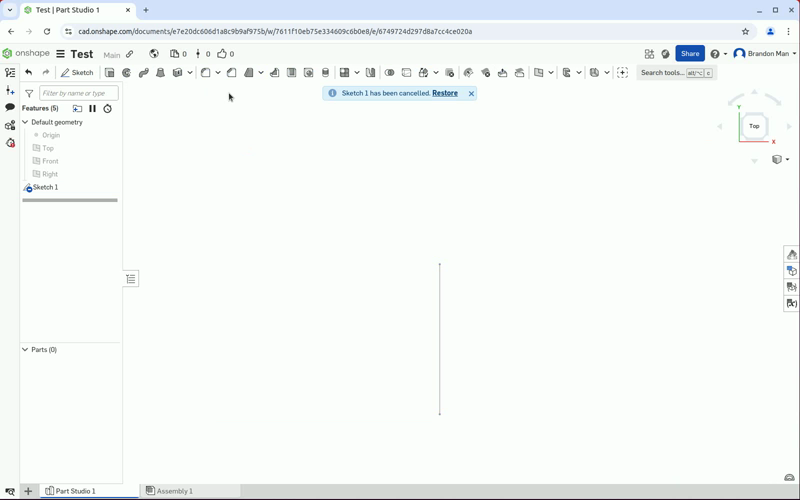
key(shift+h)
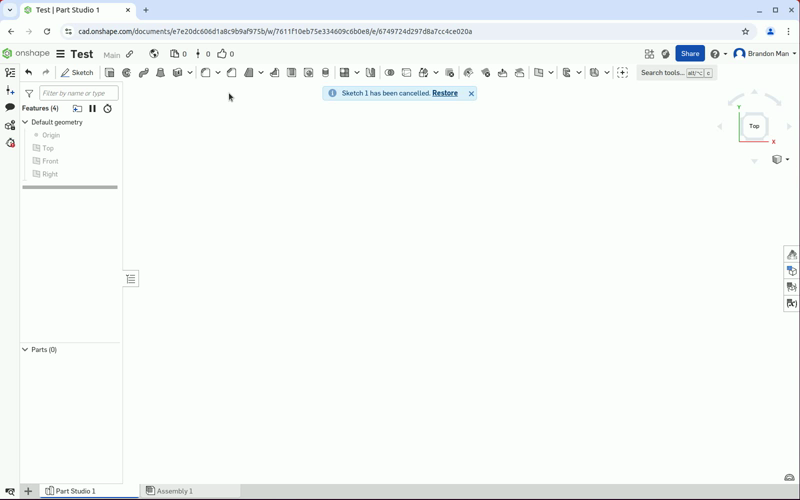
key(shift+s)
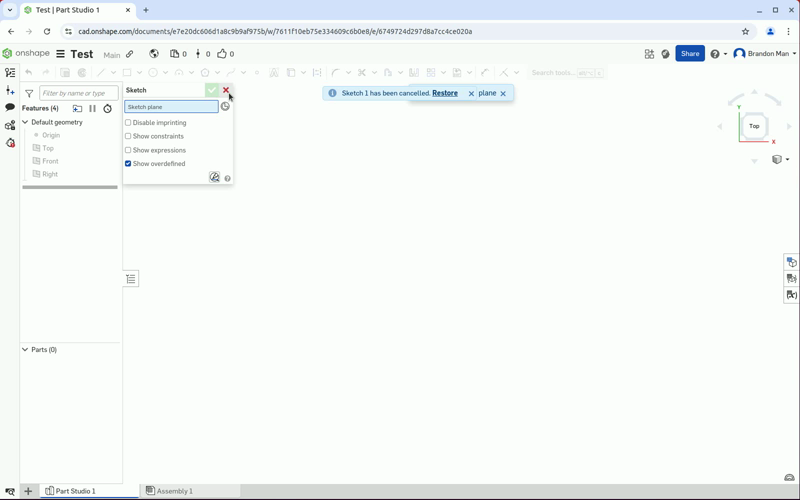
mouse_move(73, 150)
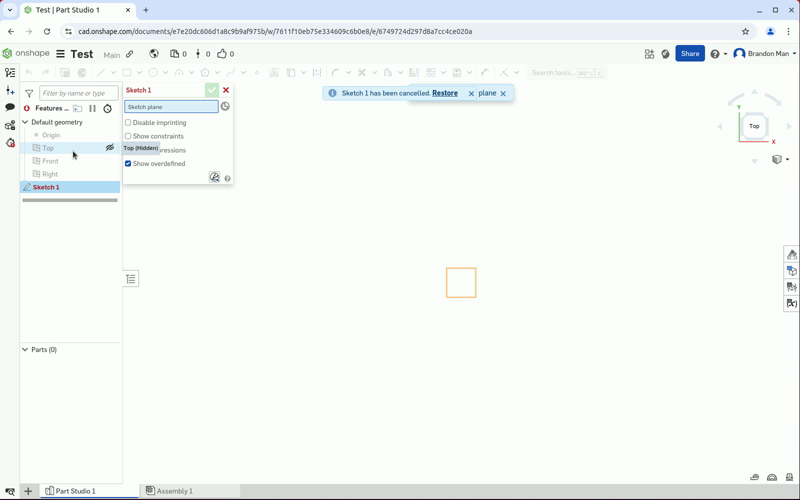
click(73, 150)
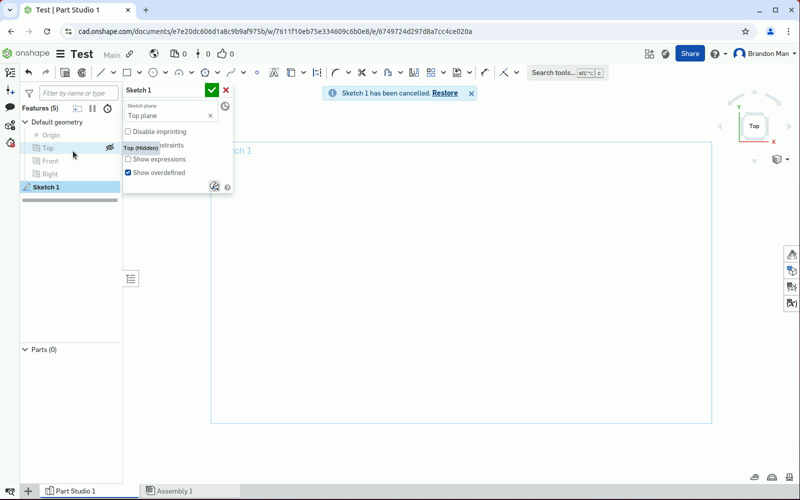
mouse_move(73, 352)
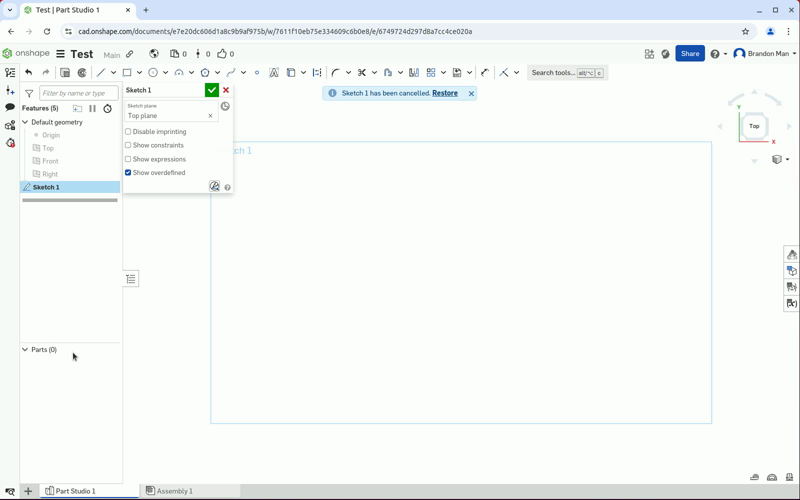
key(y)
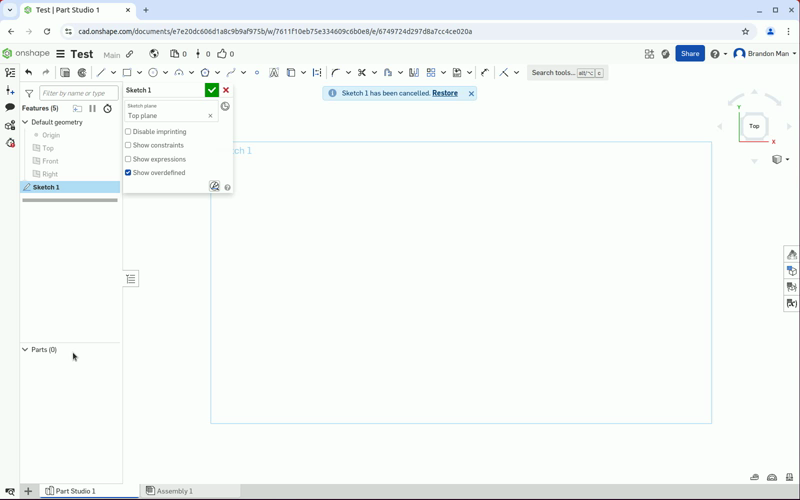
key(l)
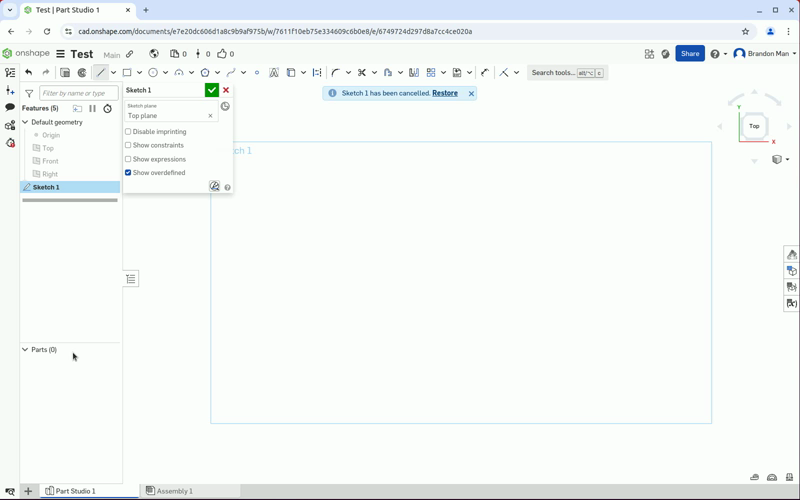
key_down(shift)
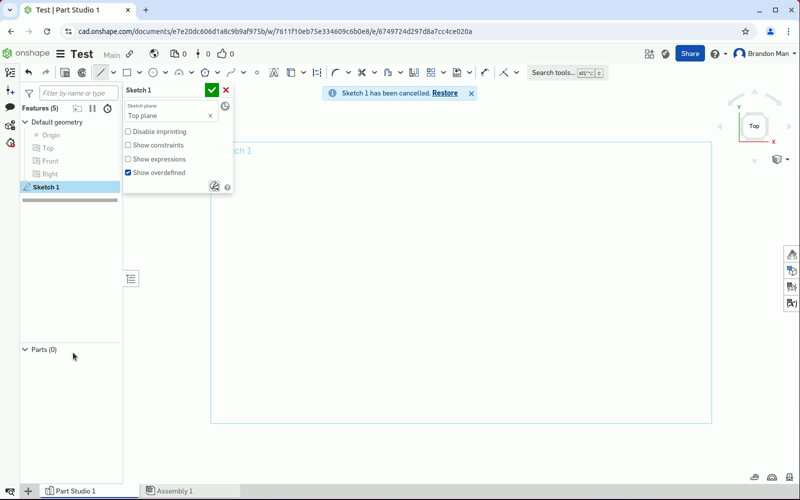
mouse_move(406, 341)
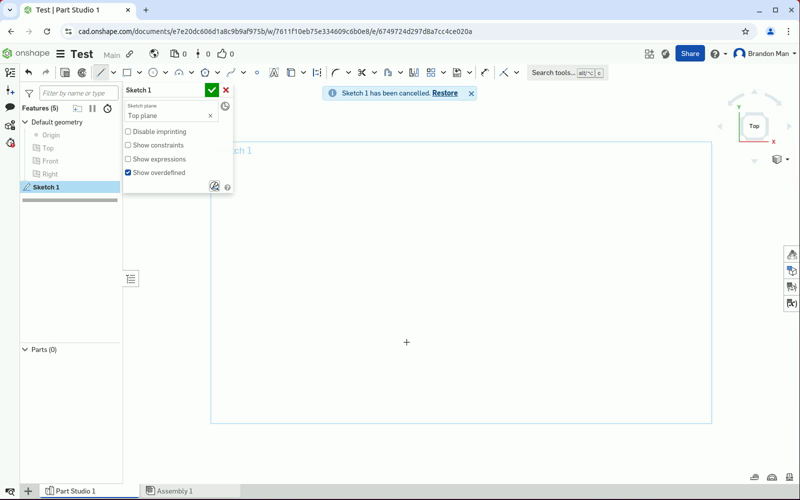
click(406, 341)
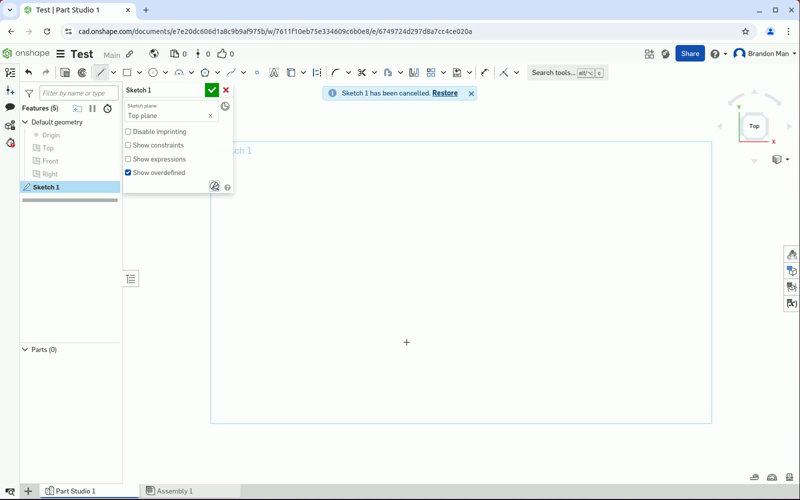
key_up(shift)
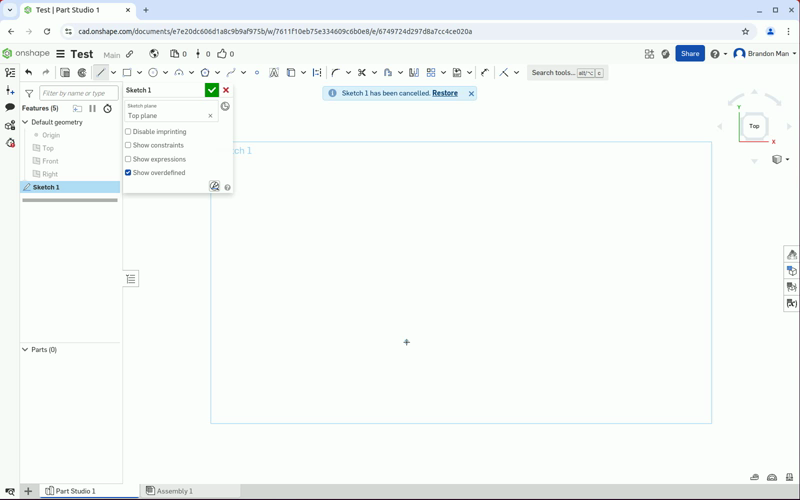
key_down(shift)
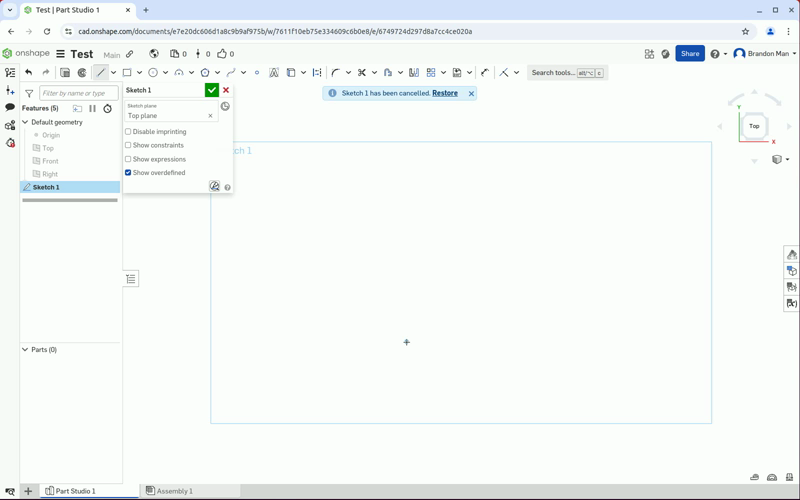
mouse_move(513, 341)
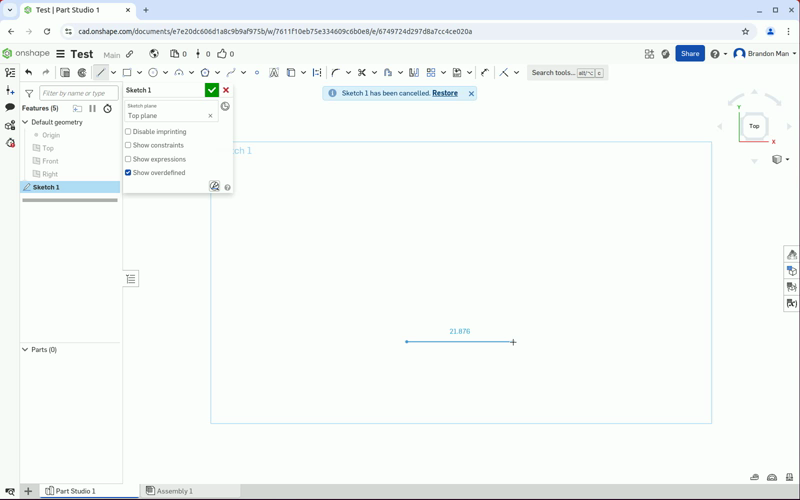
click(513, 341)
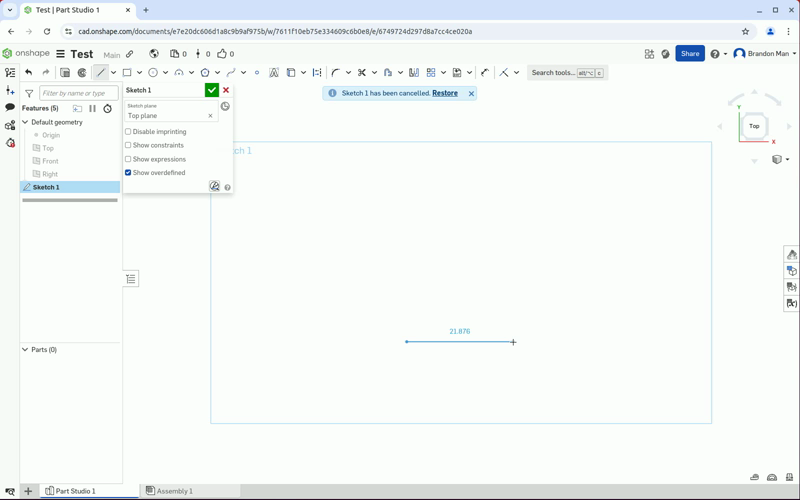
key_up(shift)
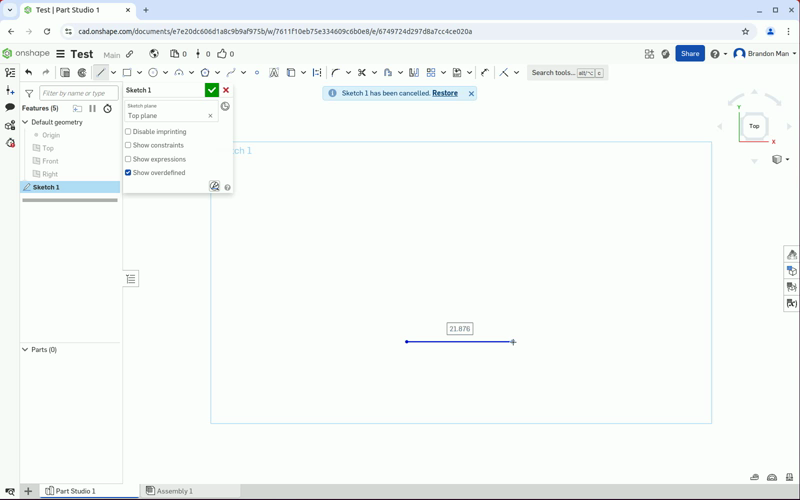
key(esc)
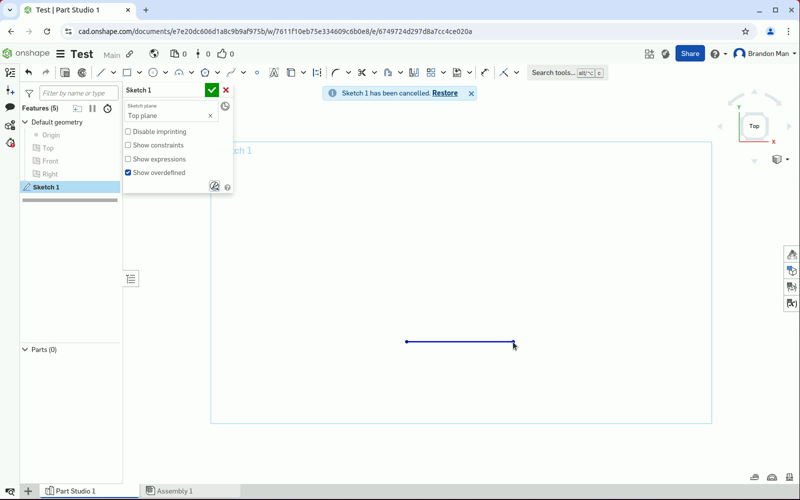
key(a)
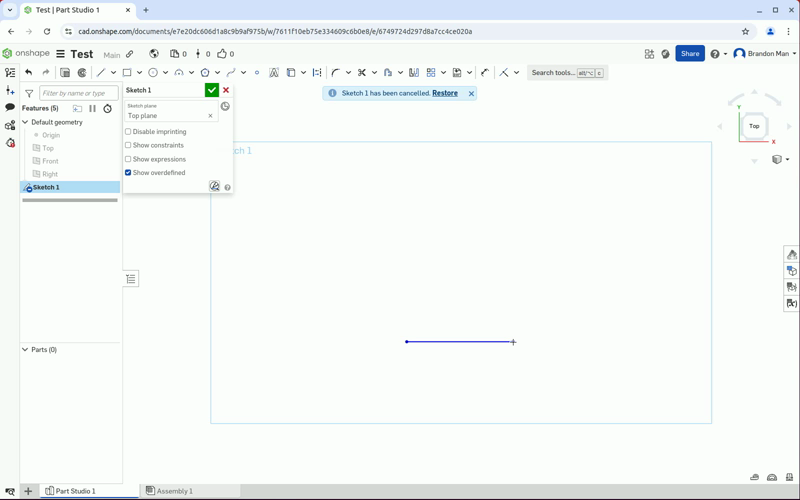
mouse_move(513, 341)
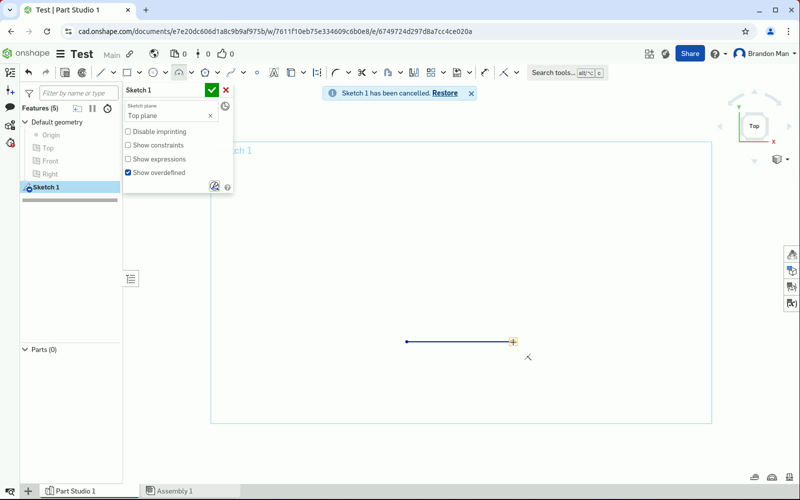
click(513, 341)
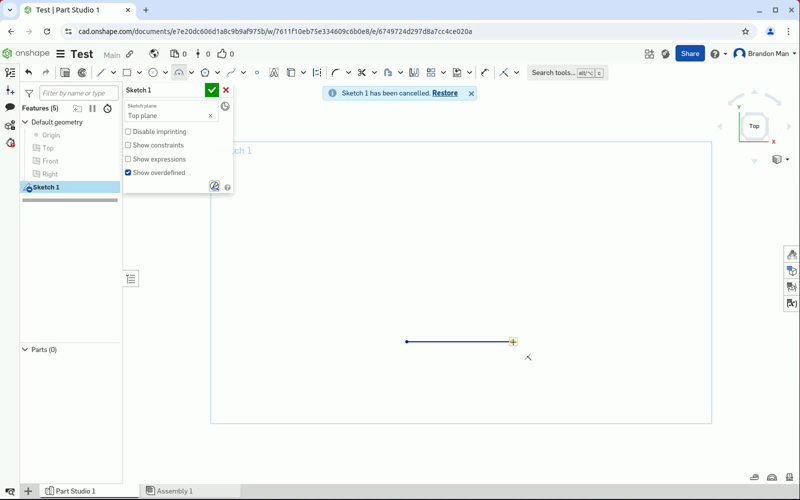
key_down(shift)
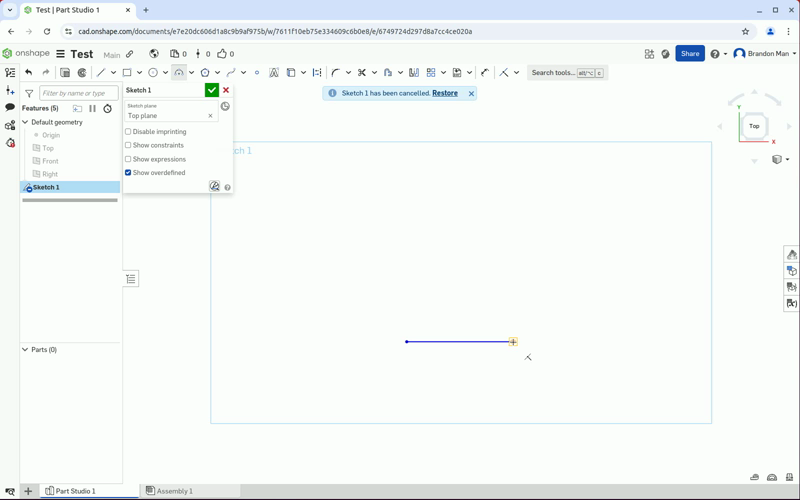
mouse_move(513, 222)
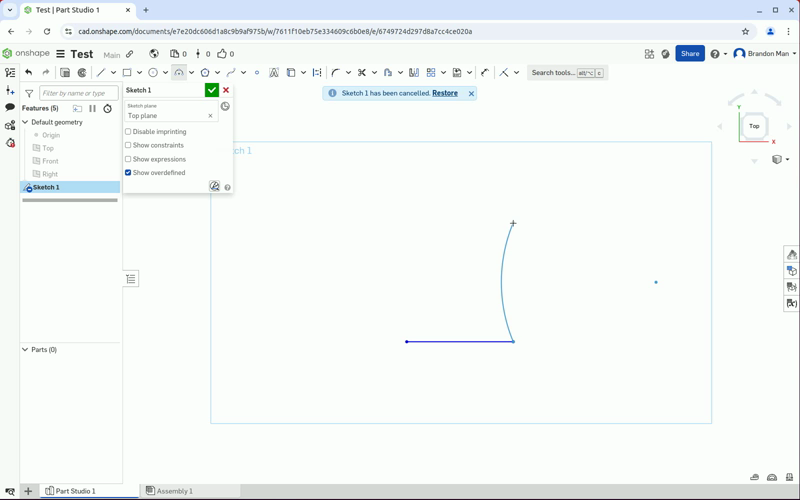
click(513, 222)
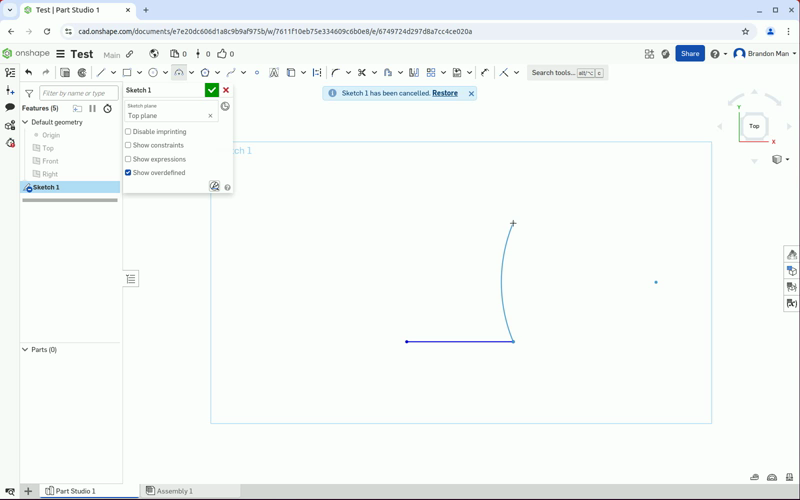
mouse_move(572, 282)
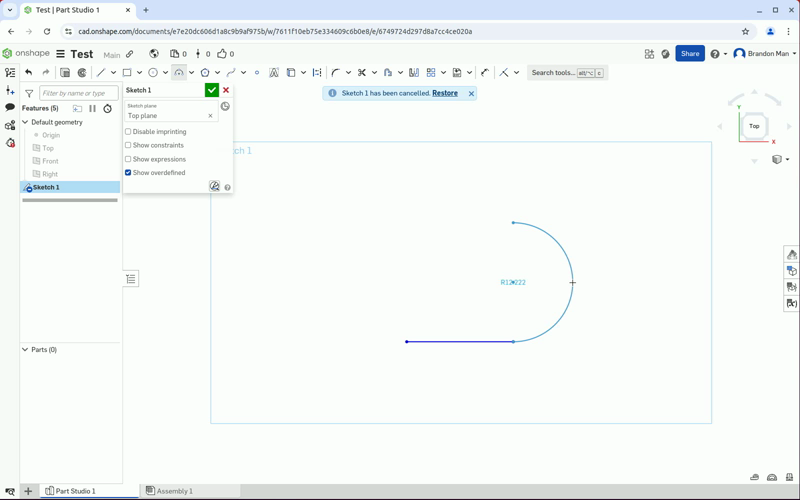
click(572, 282)
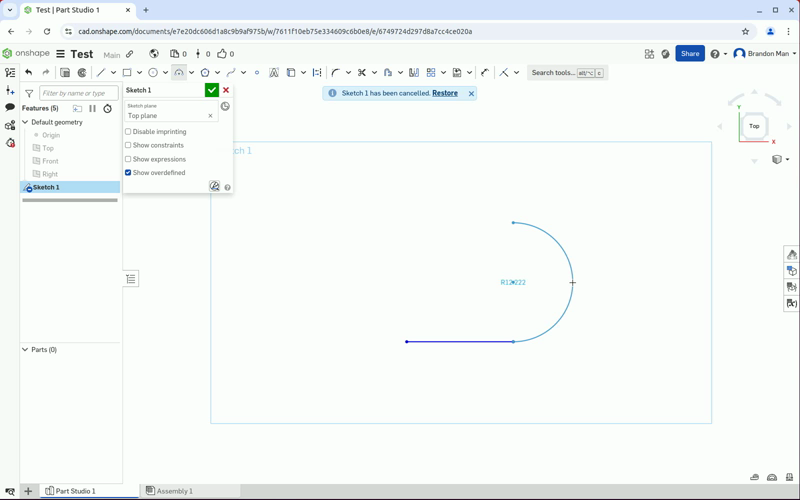
key_up(shift)
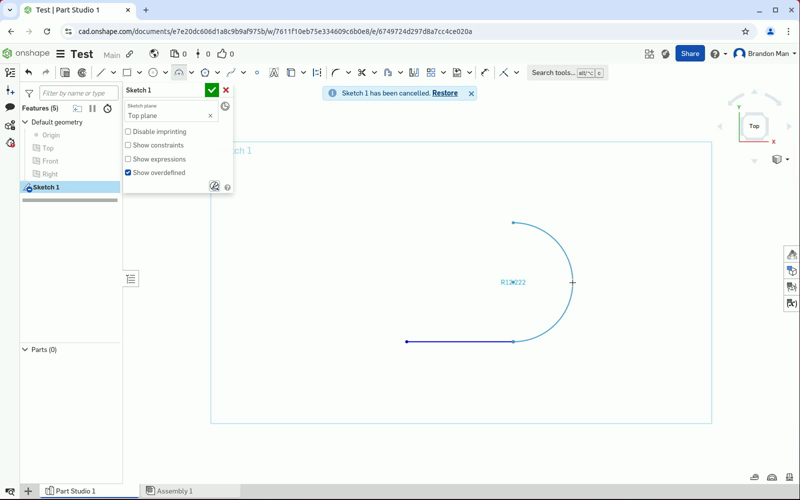
key(esc)
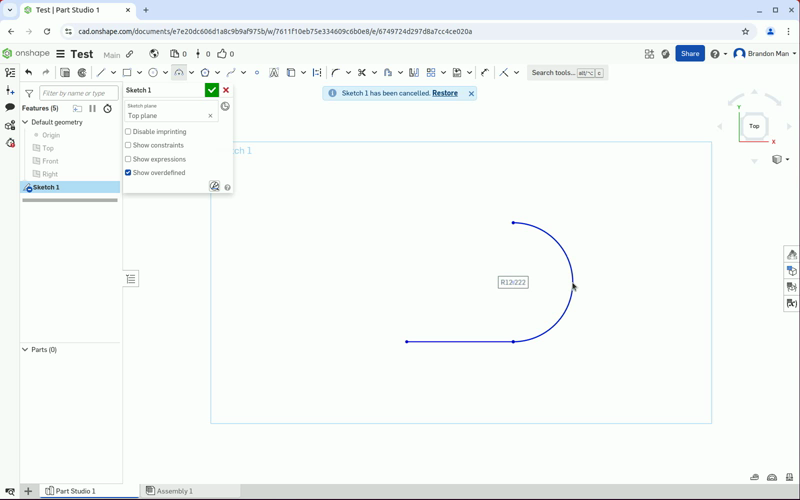
key(l)
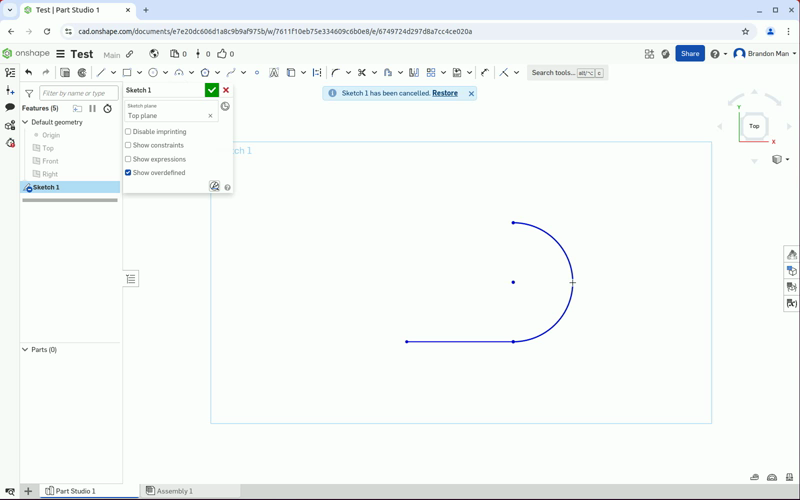
mouse_move(513, 222)
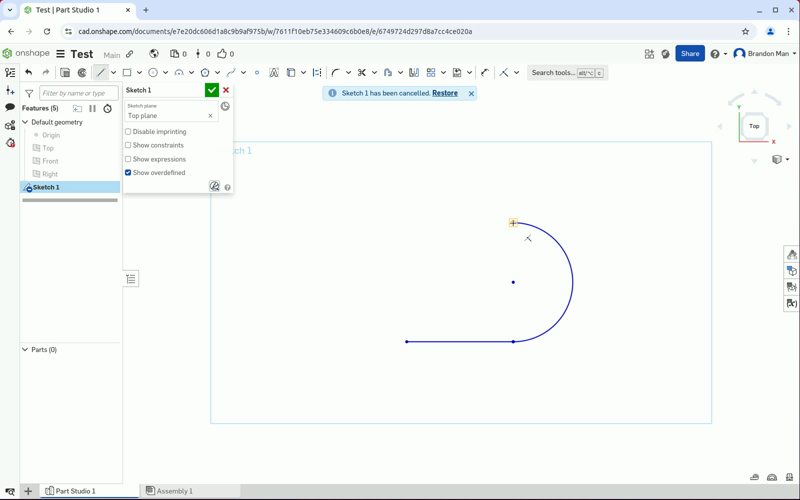
click(513, 222)
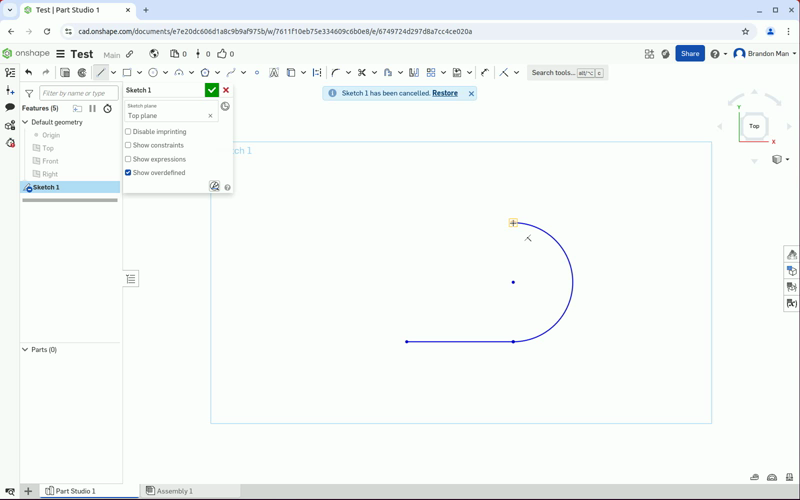
key_down(shift)
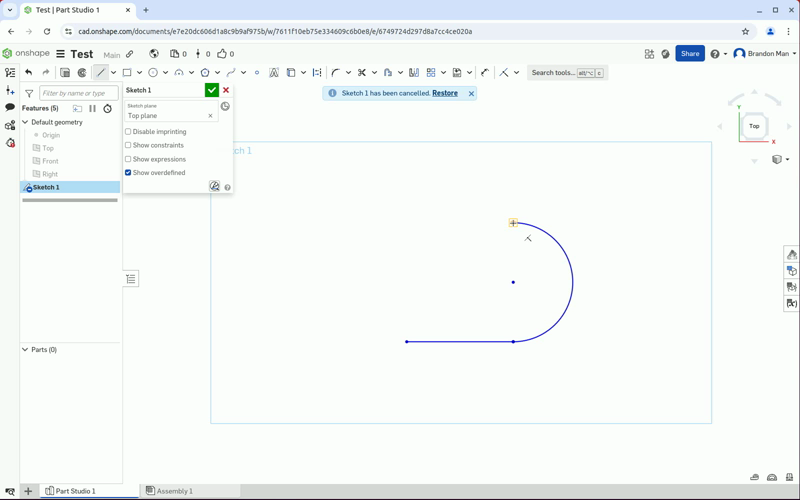
mouse_move(406, 222)
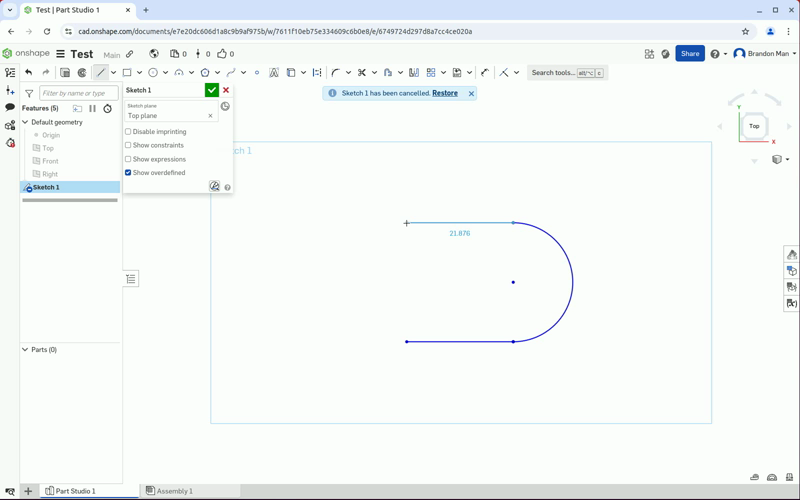
click(406, 222)
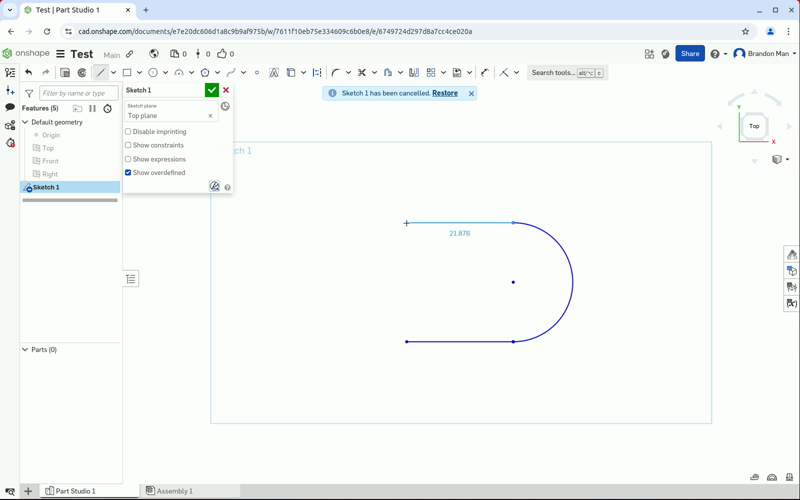
key_up(shift)
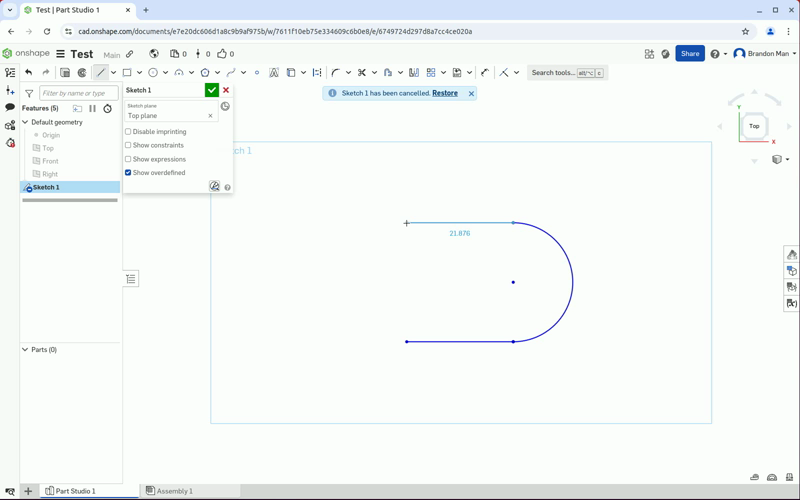
key(esc)
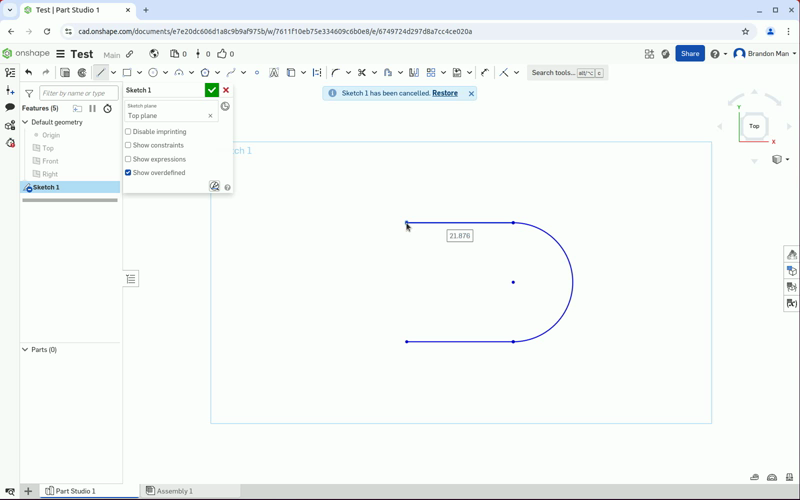
key(a)
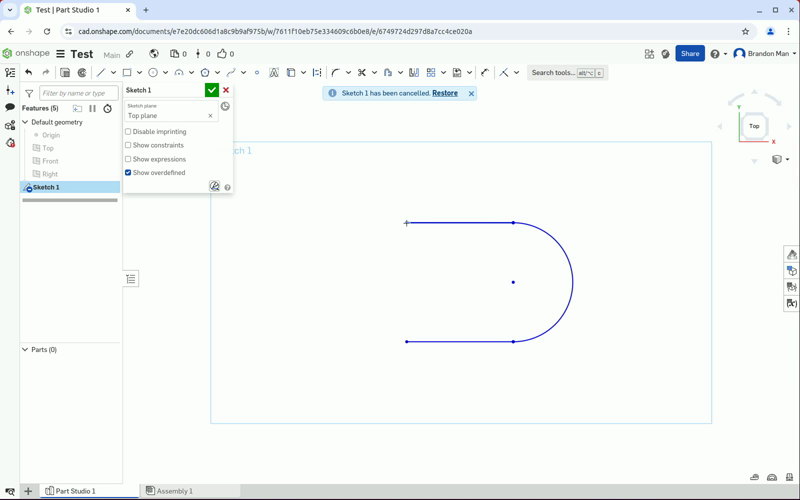
mouse_move(406, 222)
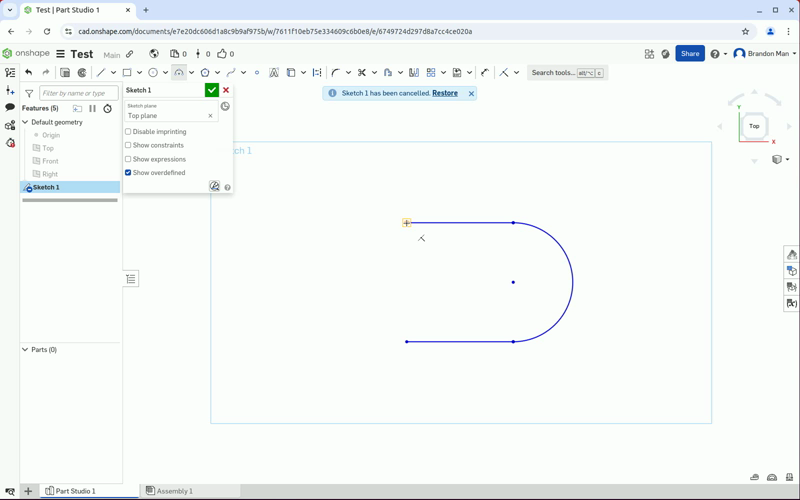
click(406, 222)
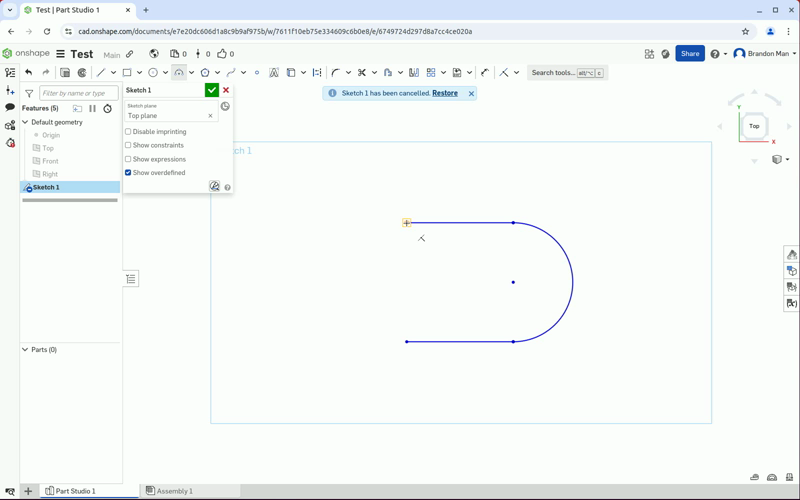
mouse_move(406, 341)
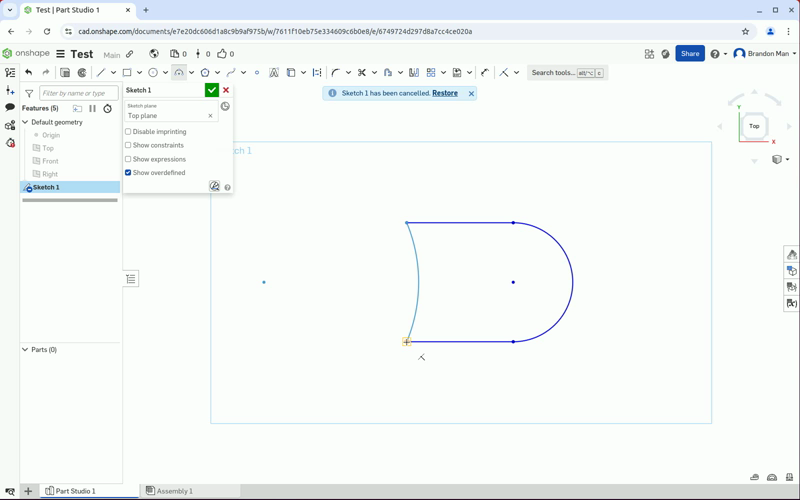
click(406, 341)
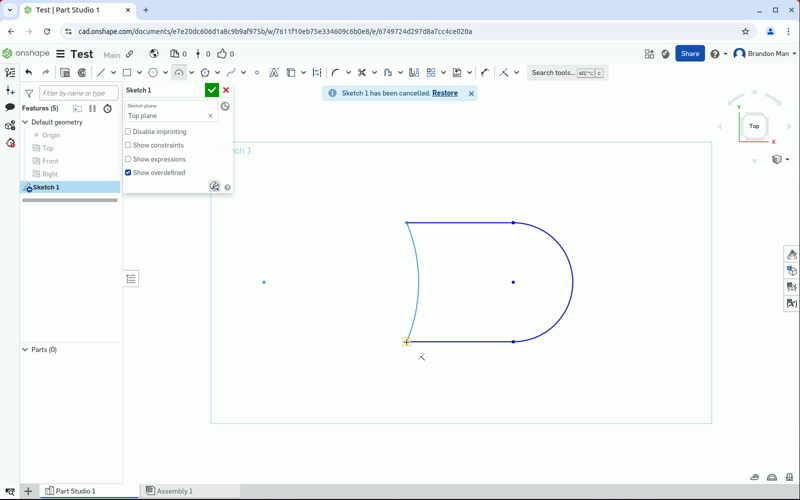
key_down(shift)
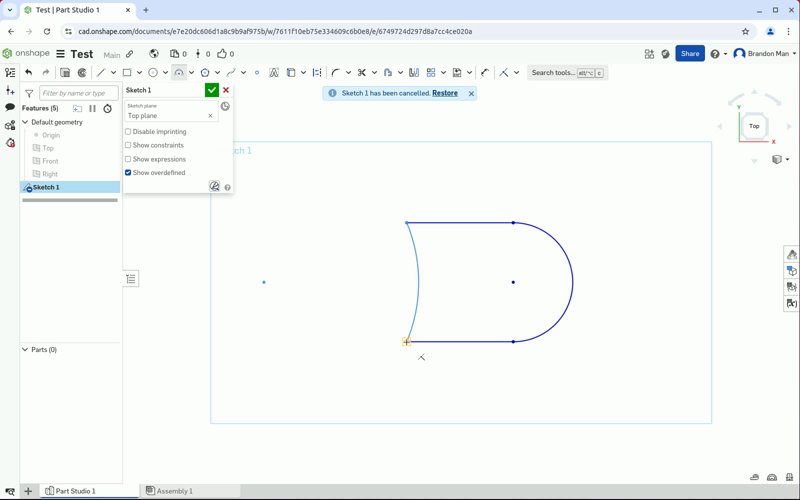
mouse_move(347, 282)
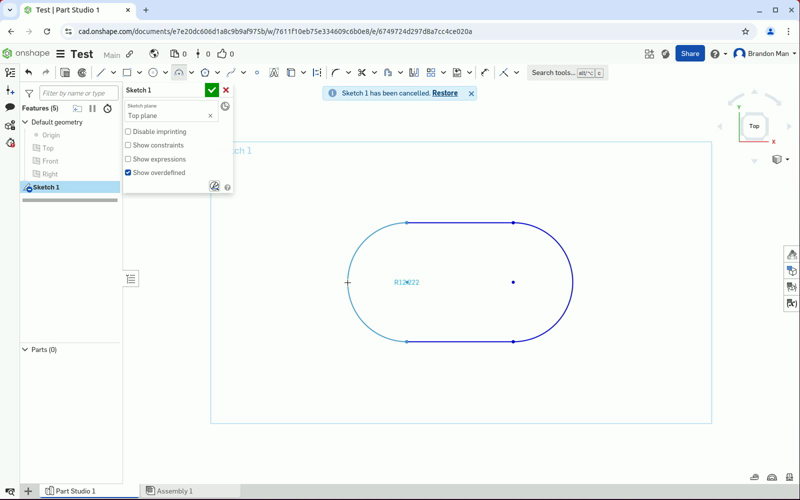
click(347, 282)
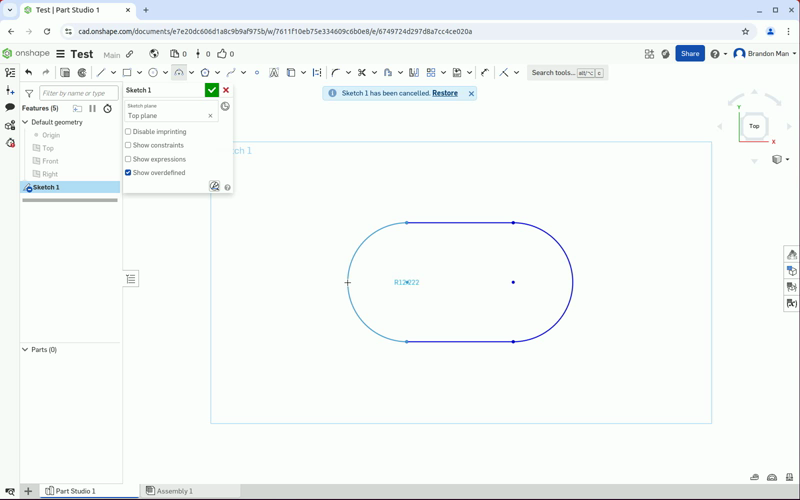
key_up(shift)
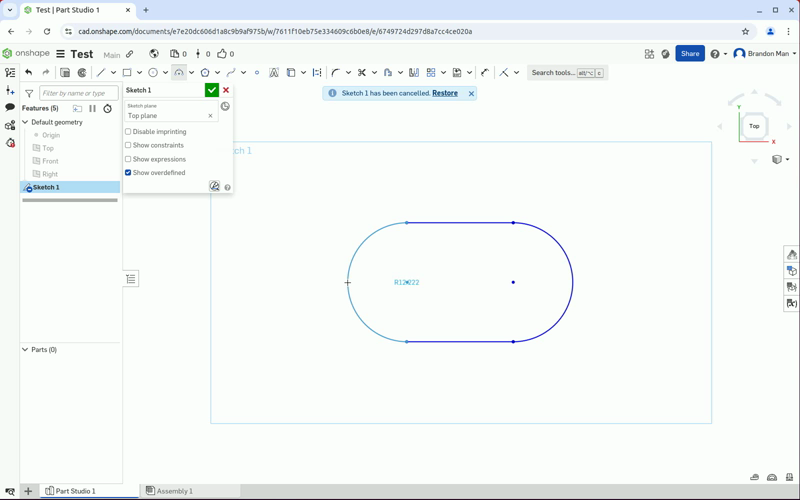
key(esc)
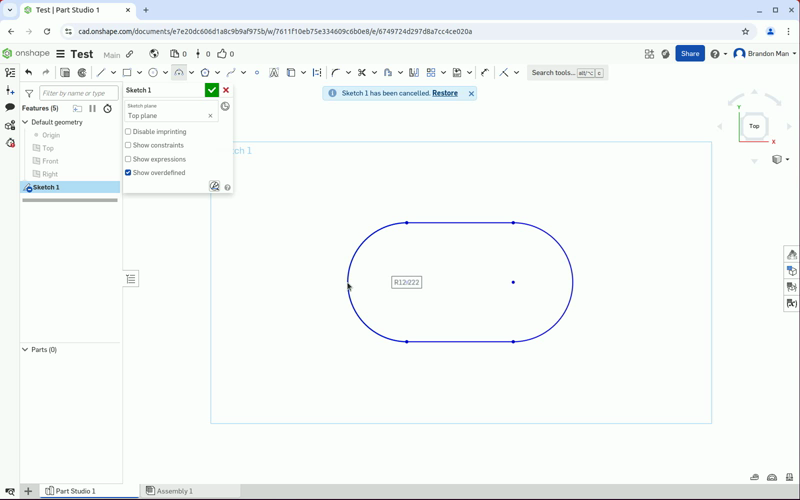
mouse_move(378, 269)
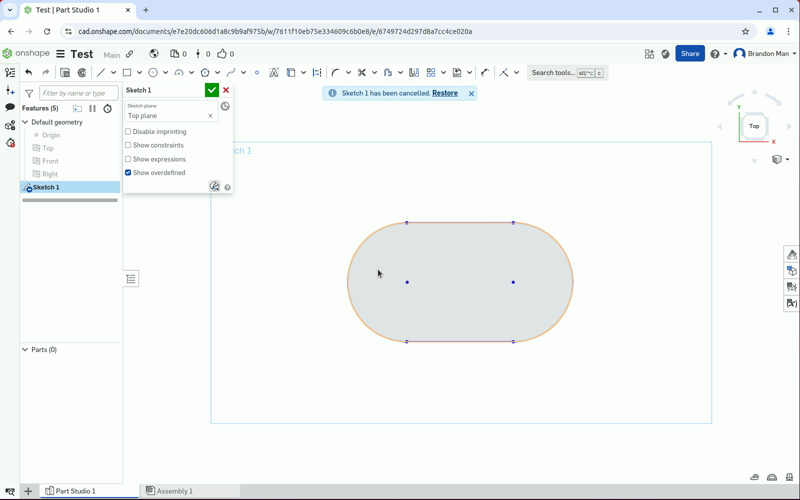
click(378, 269)
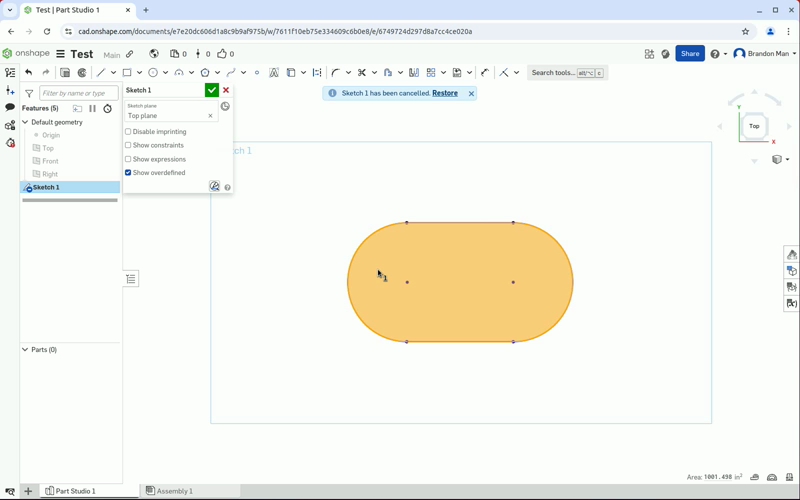
mouse_move(73, 352)
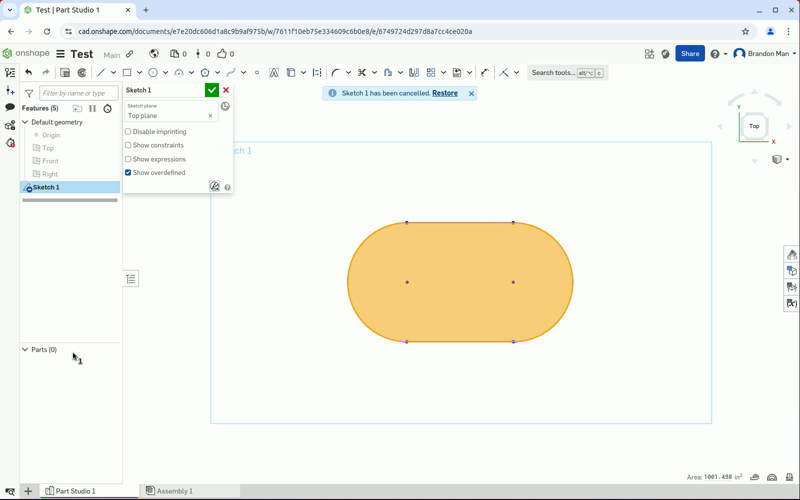
key(shift+y)
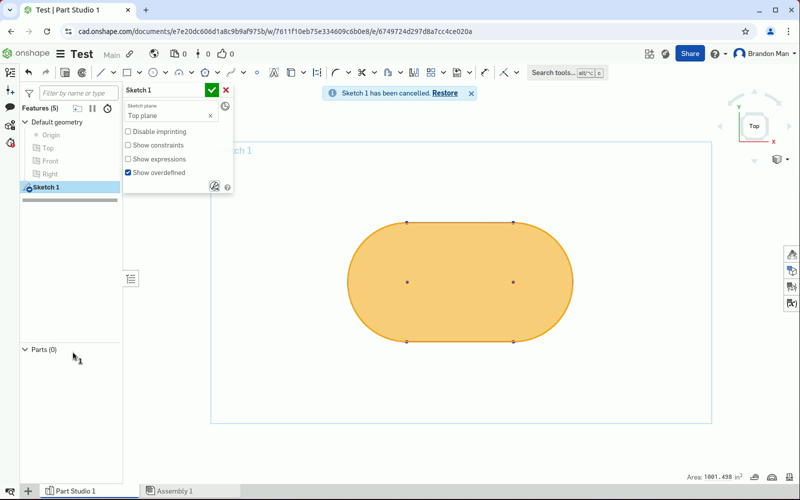
key(shift+e)
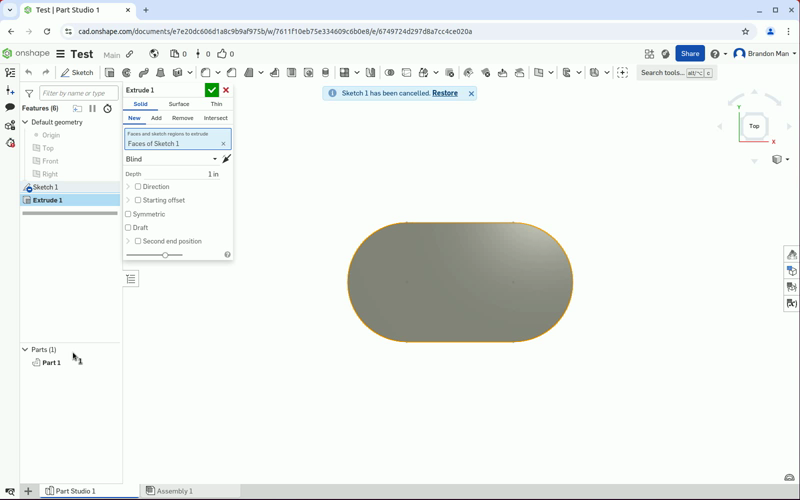
mouse_move(143, 106)
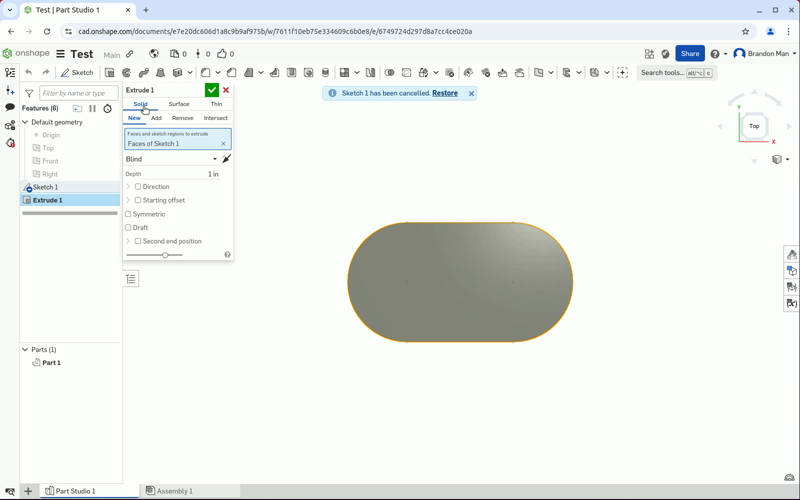
click(143, 106)
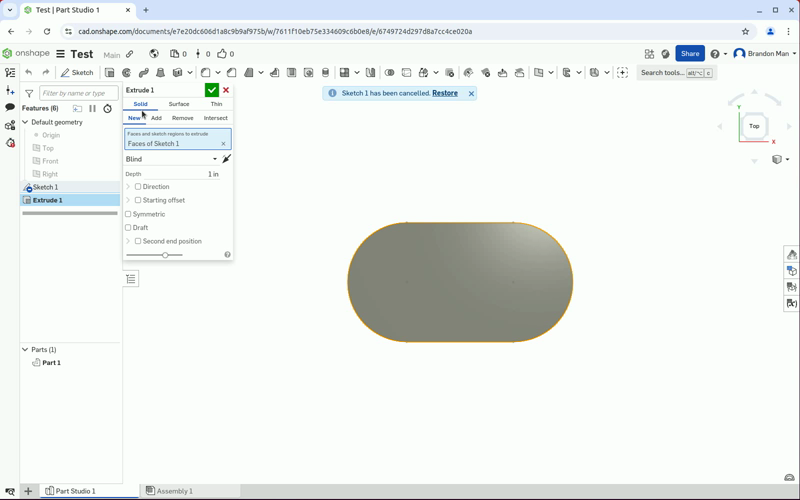
mouse_move(137, 120)
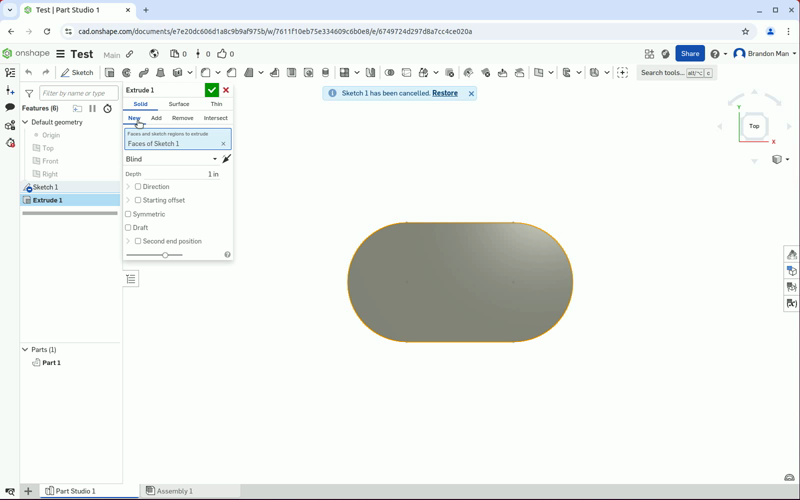
click(137, 120)
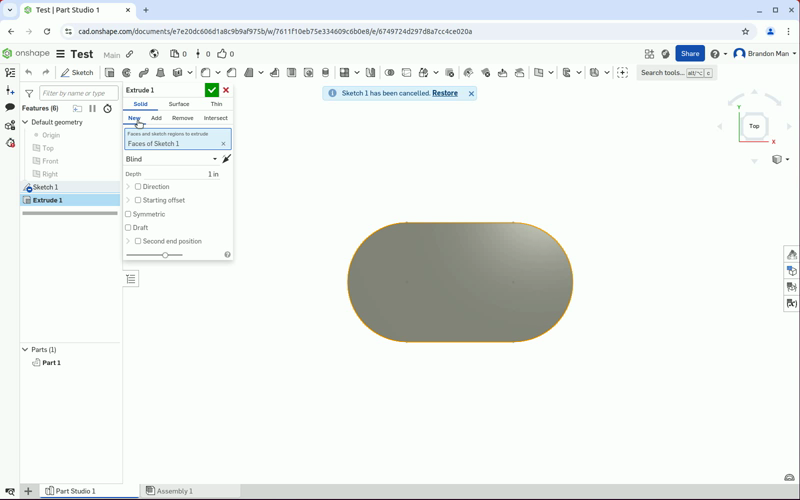
key(tab, 4)
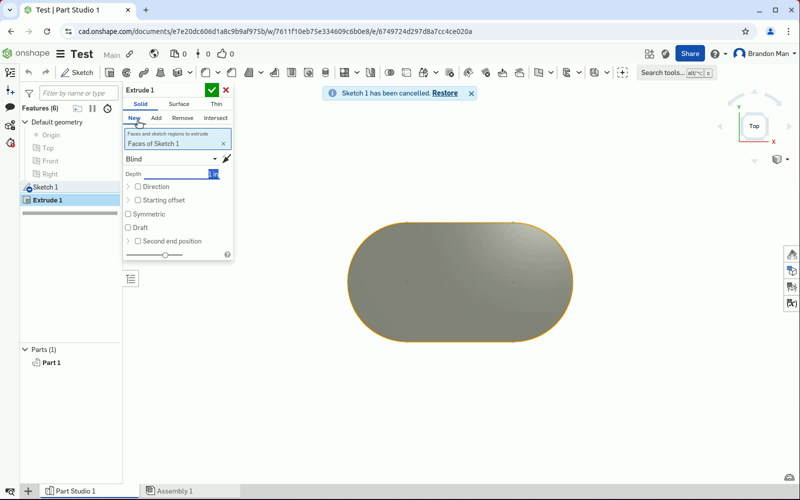
text(17.813)
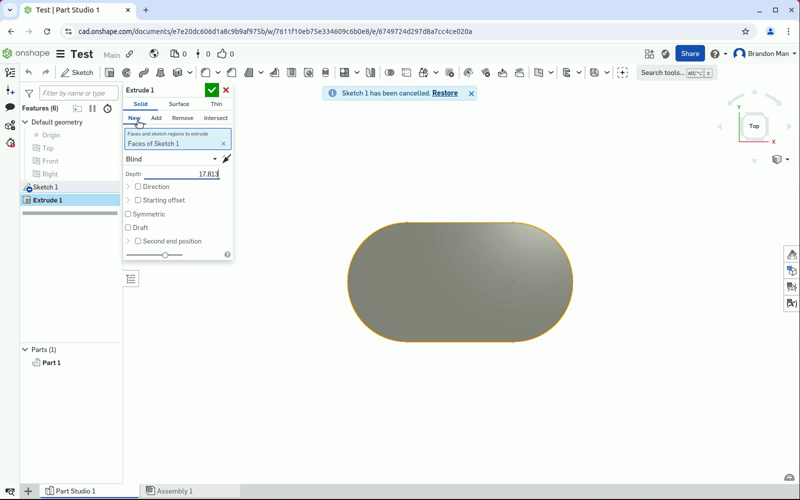
key(enter)
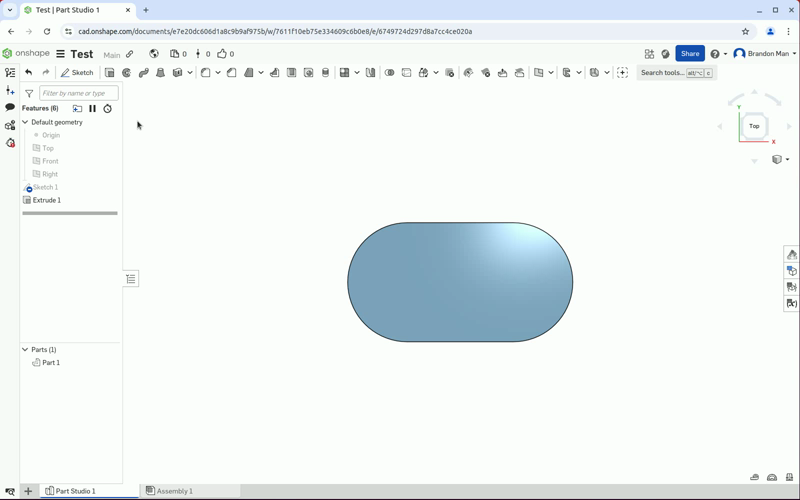
key(shift+h)
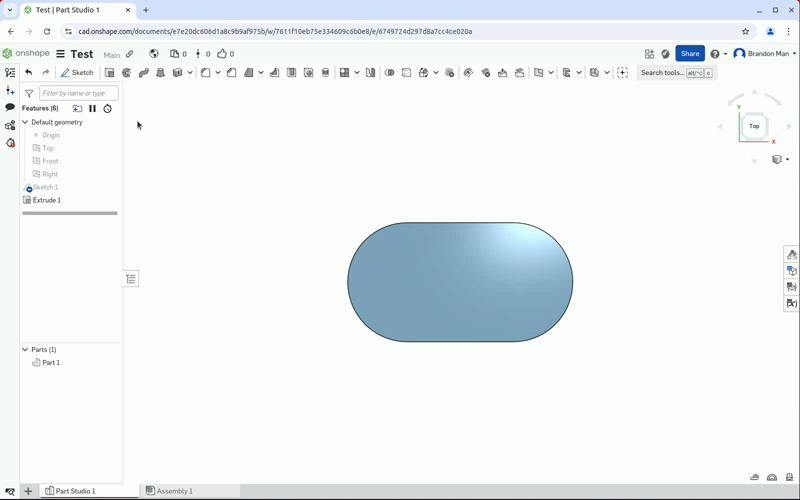
key(shift+h)
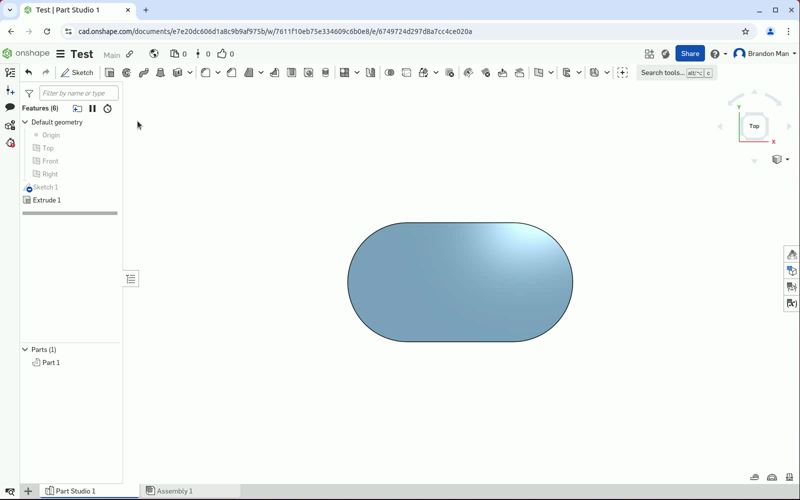
mouse_move(73, 189)
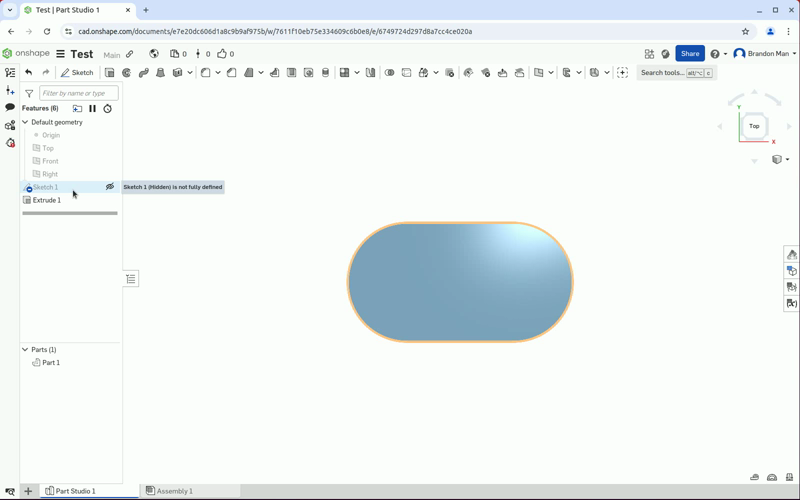
click(73, 189)
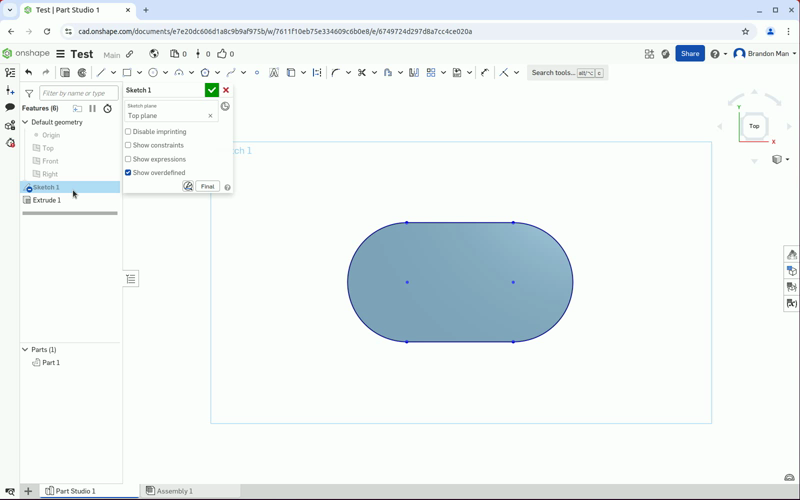
mouse_move(229, 92)
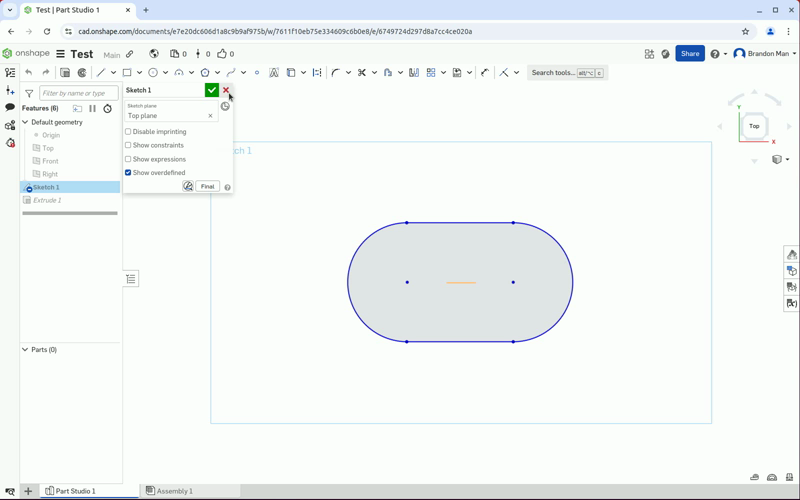
click(229, 92)
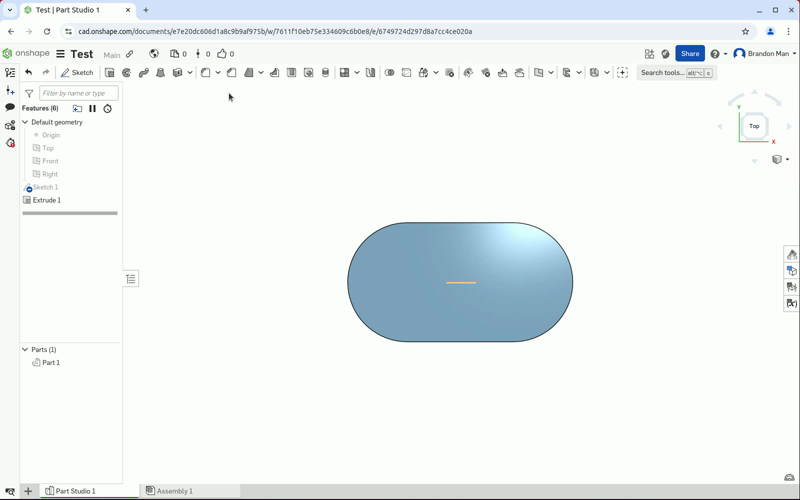
mouse_move(541, 75)
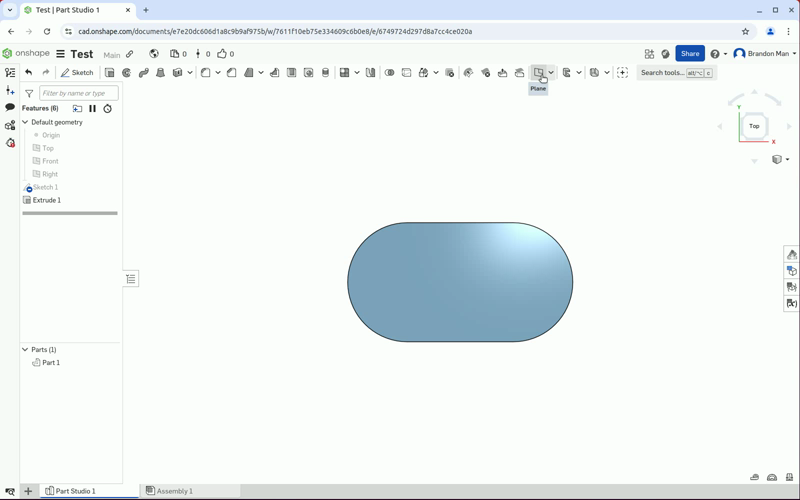
click(541, 75)
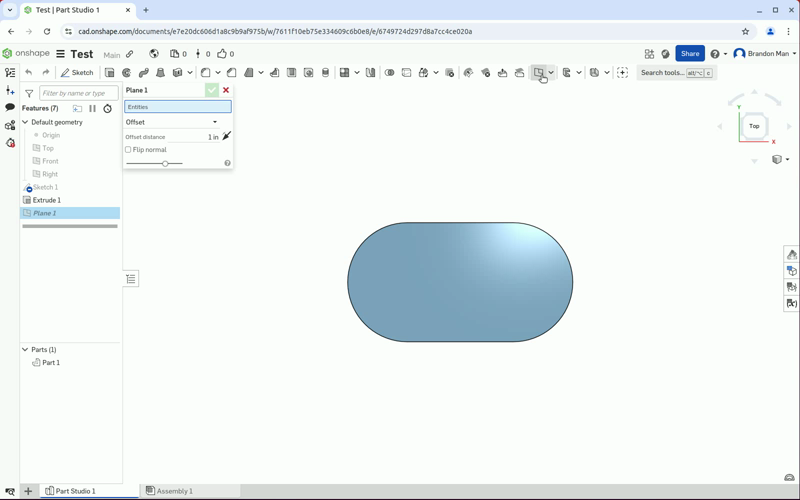
mouse_move(73, 150)
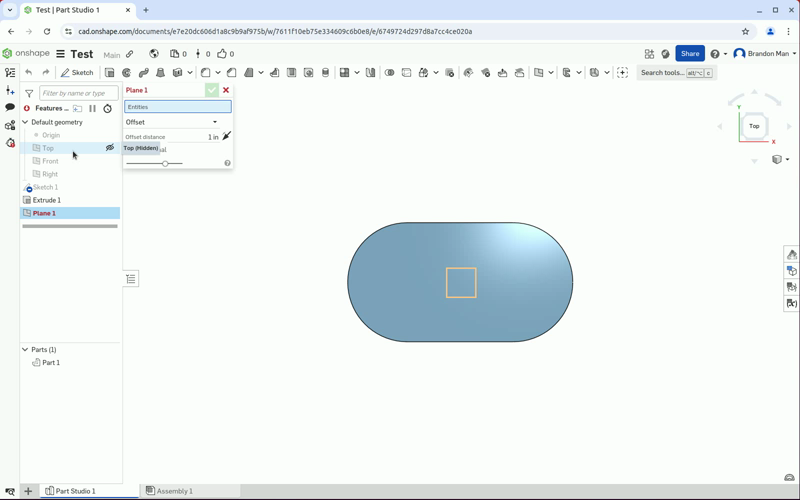
click(73, 150)
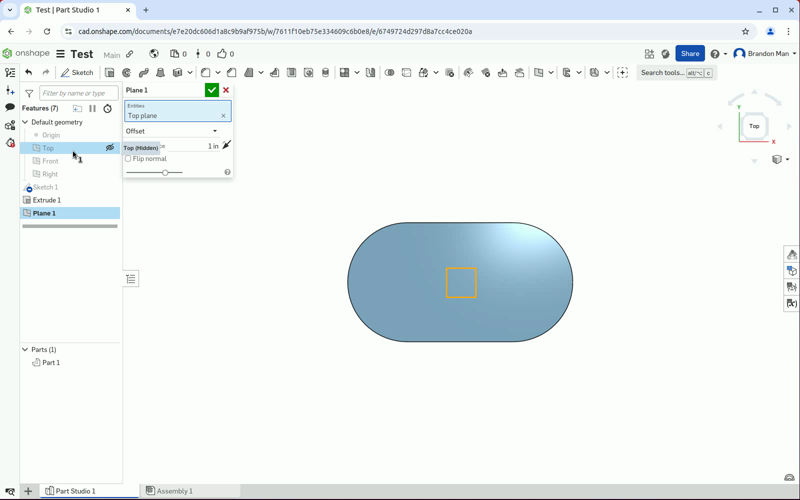
key(tab, 2)
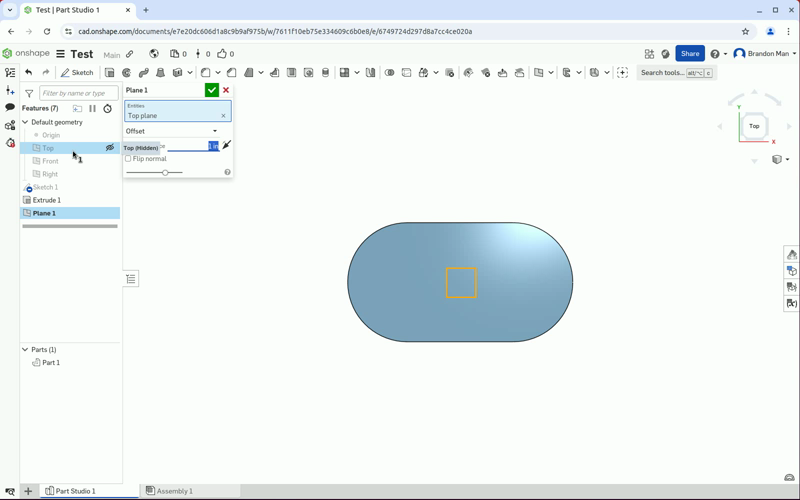
text(17.809)
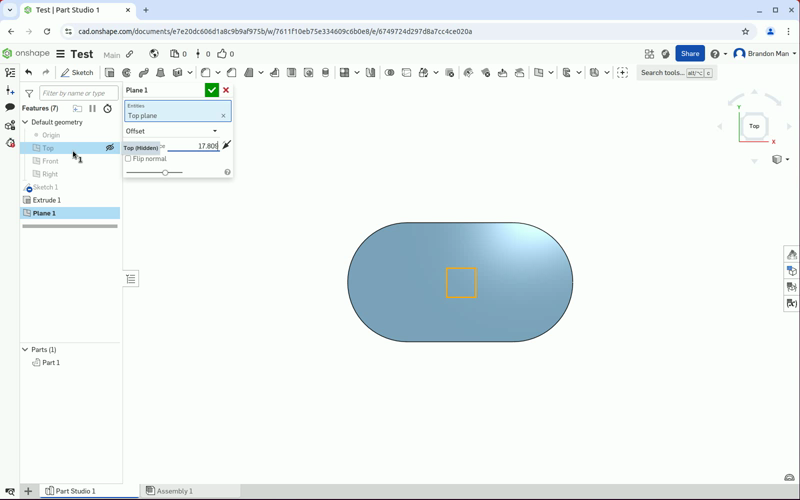
key(enter, 2)
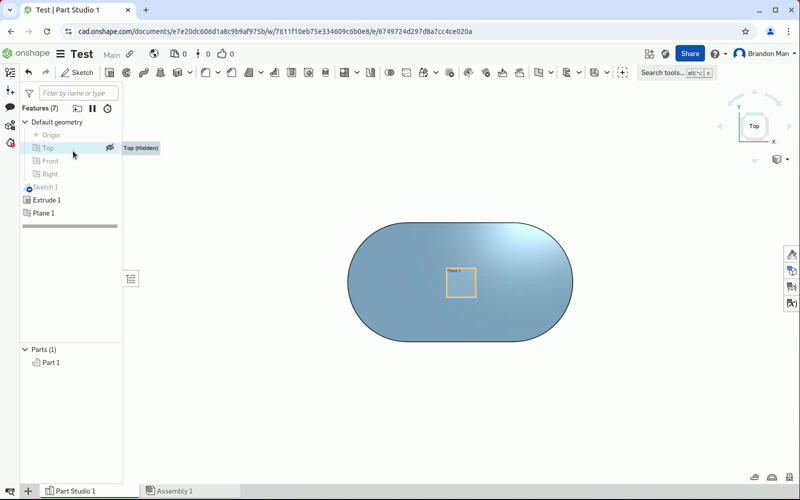
key(shift+s)
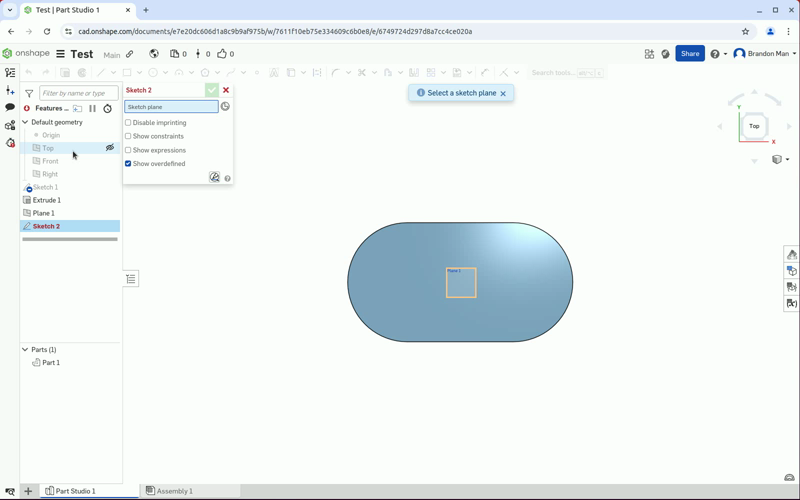
mouse_move(73, 215)
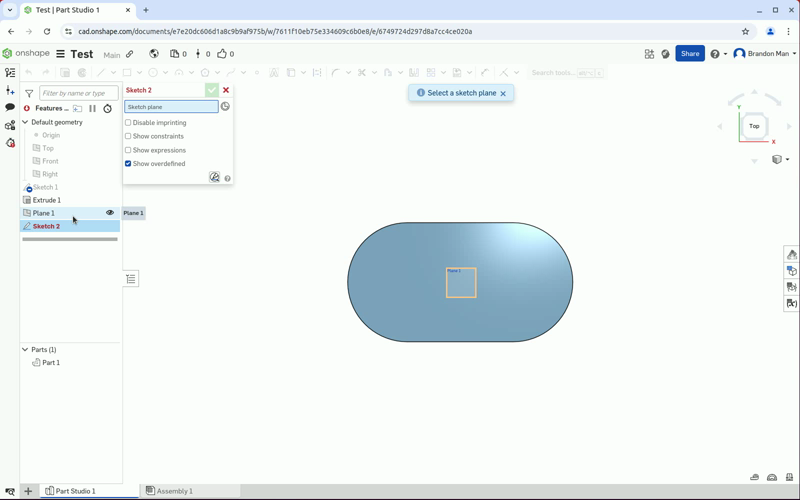
click(73, 215)
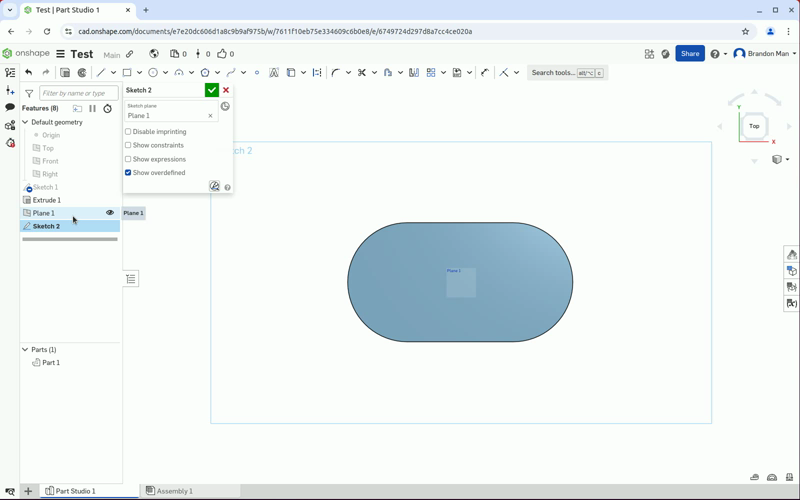
mouse_move(73, 352)
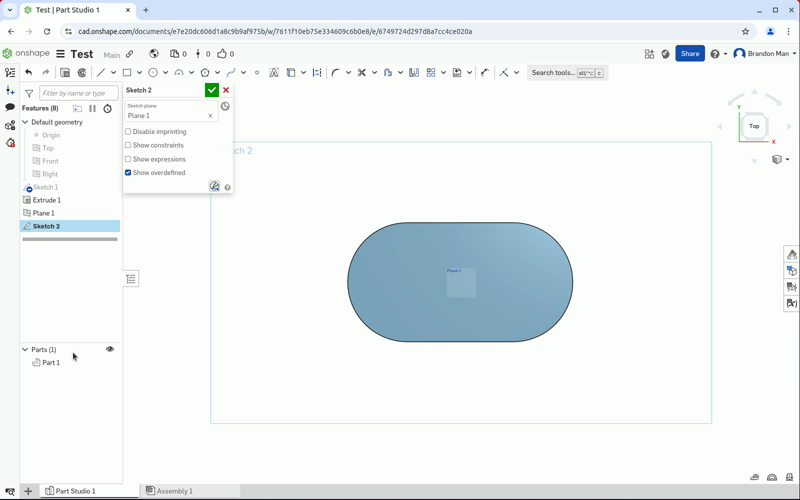
key(y)
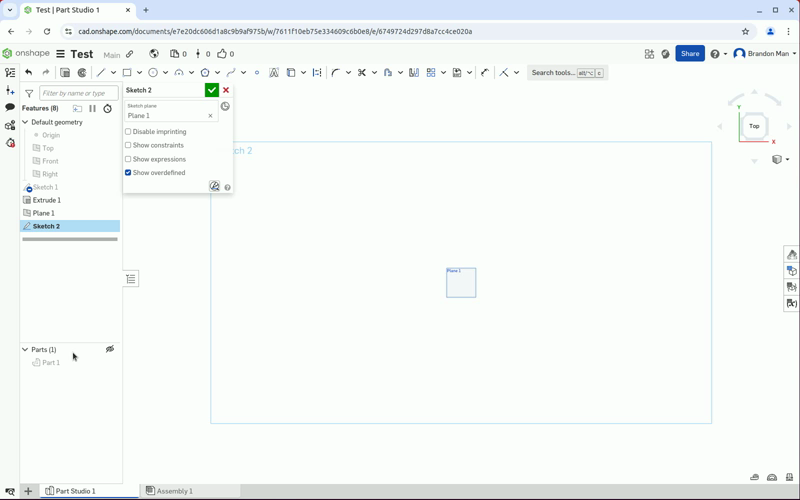
key(a)
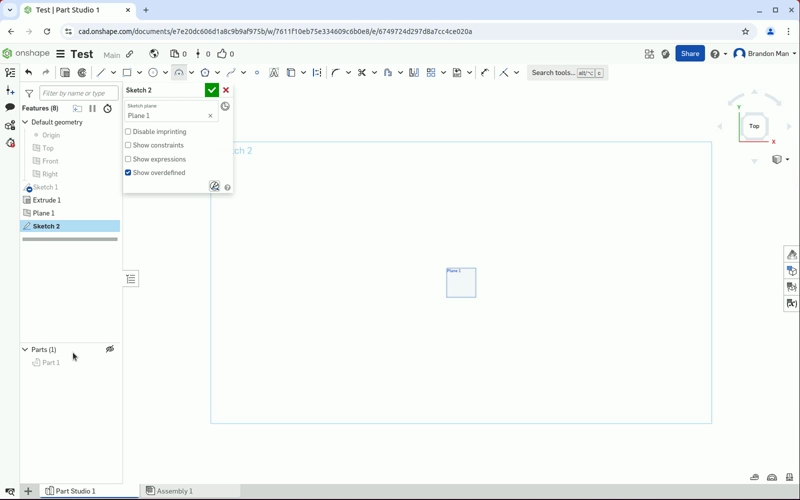
key_down(shift)
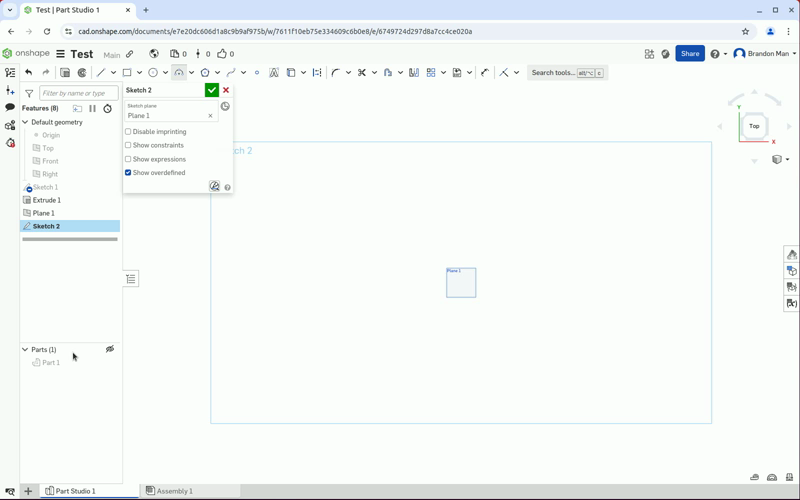
mouse_move(376, 333)
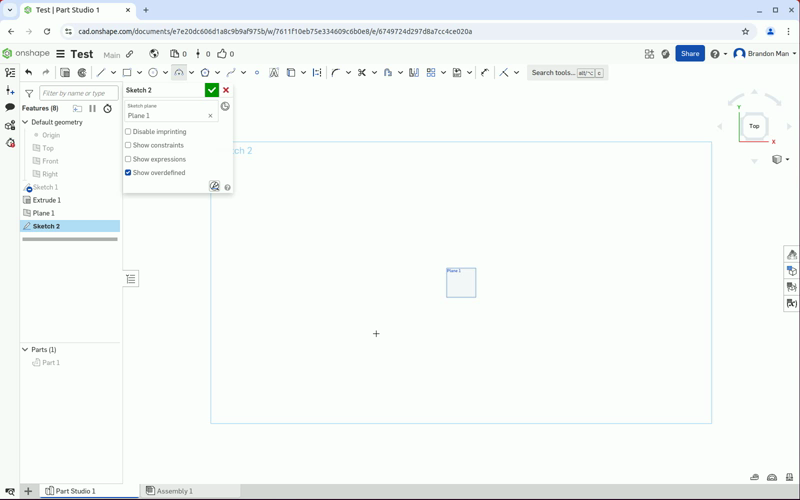
click(376, 333)
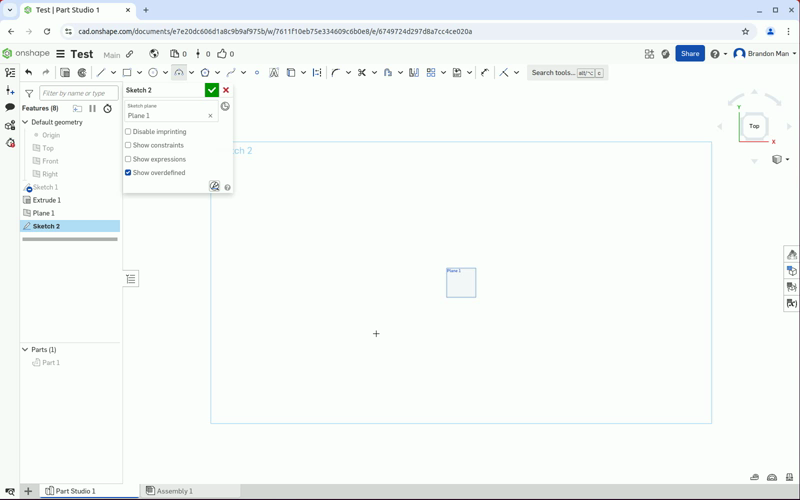
key_up(shift)
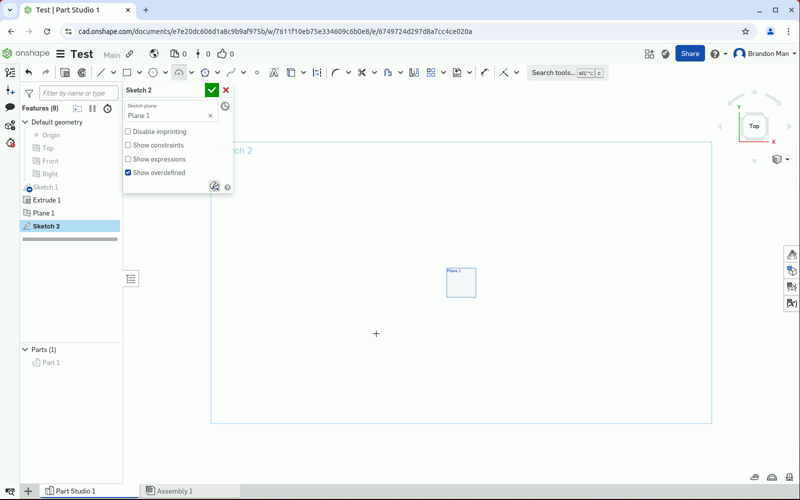
key_down(shift)
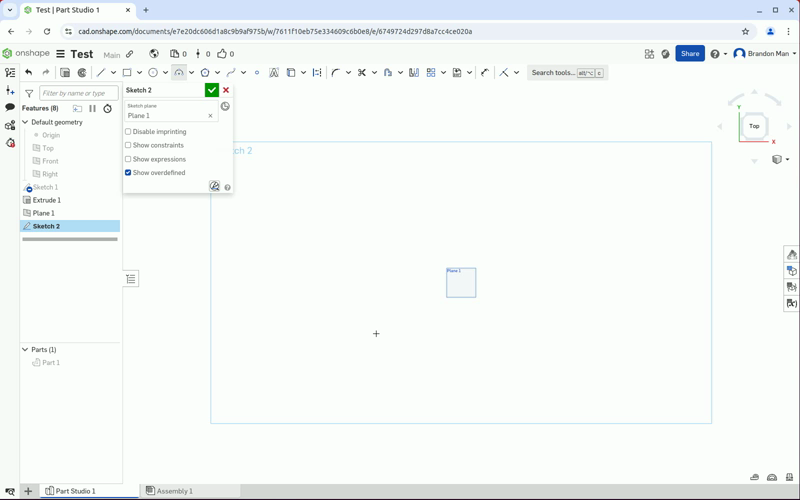
mouse_move(406, 342)
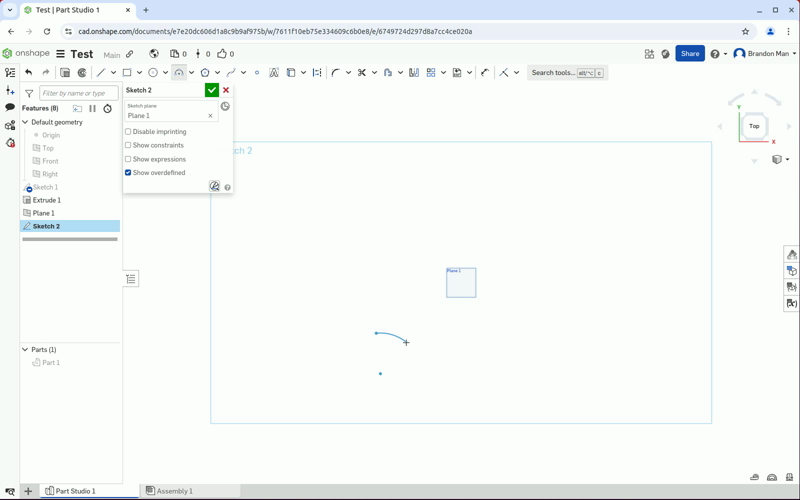
click(406, 342)
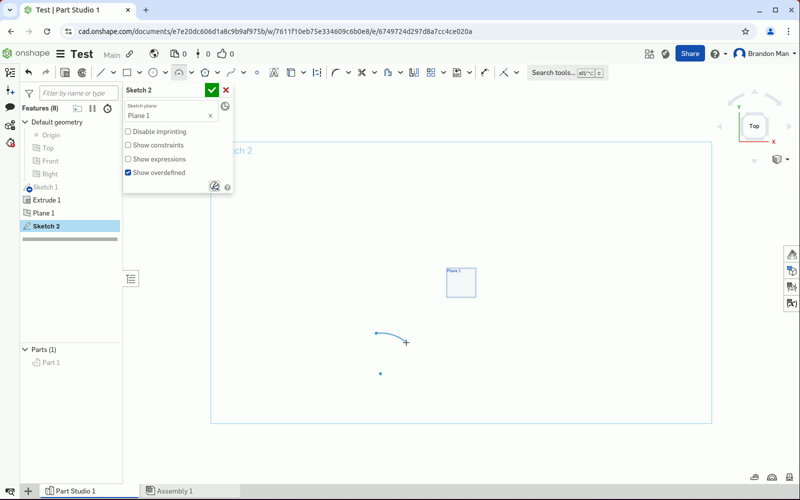
mouse_move(390, 339)
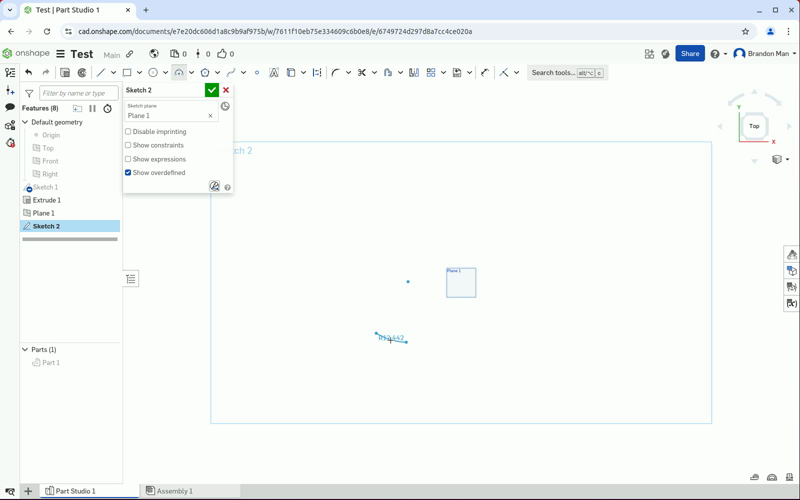
click(390, 339)
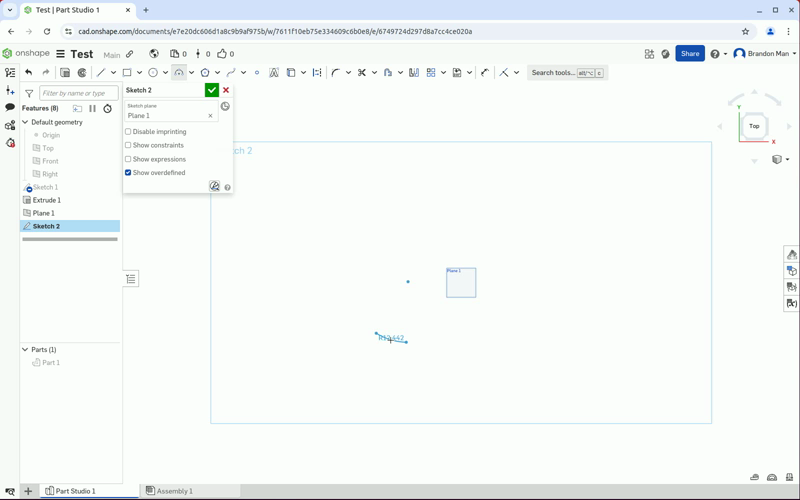
key_up(shift)
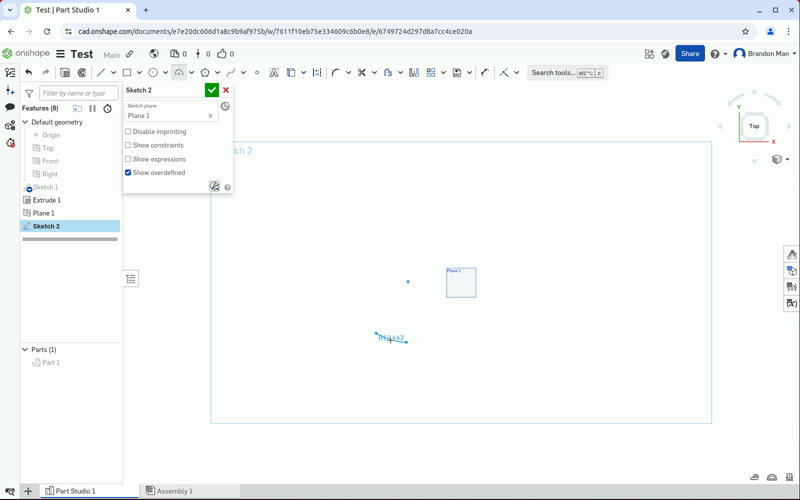
key(esc)
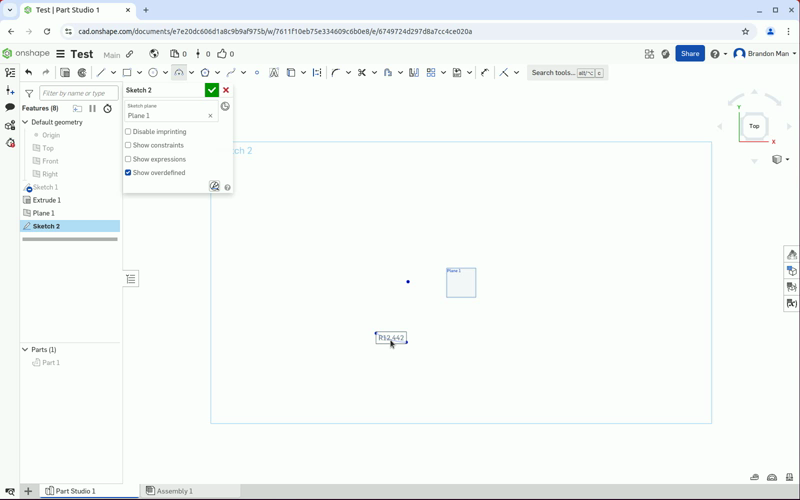
key(l)
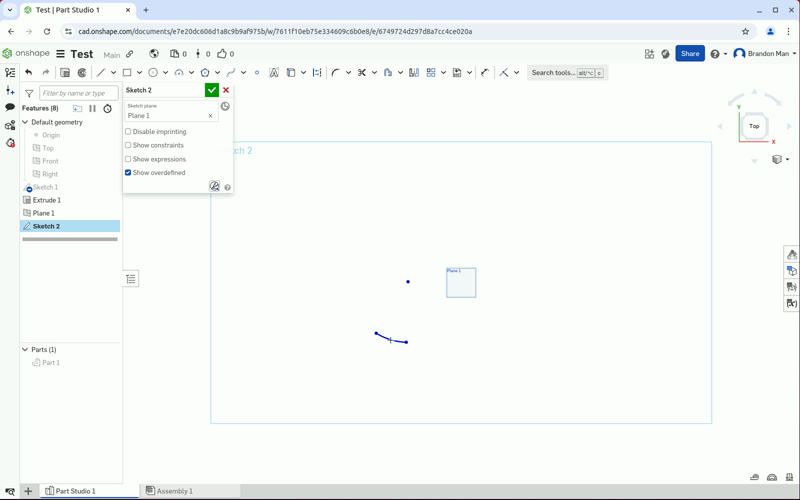
mouse_move(406, 342)
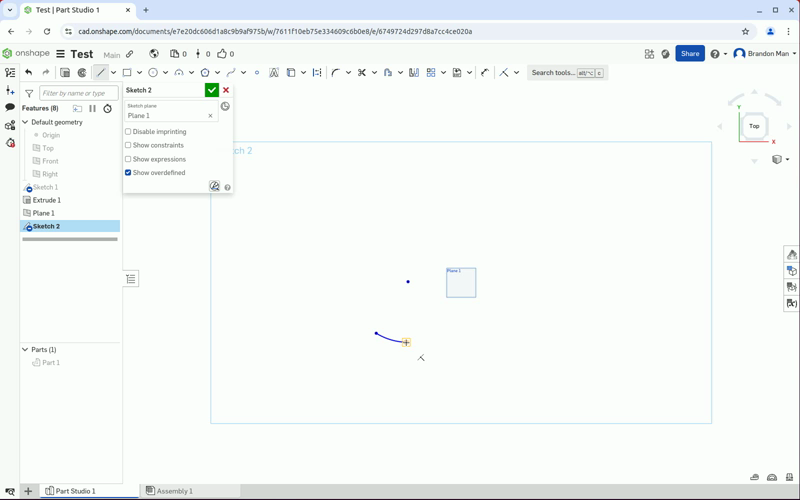
click(406, 342)
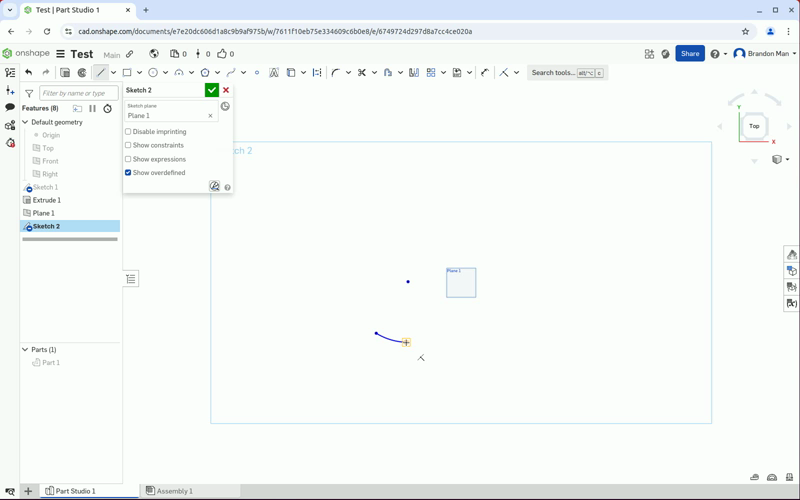
key_down(shift)
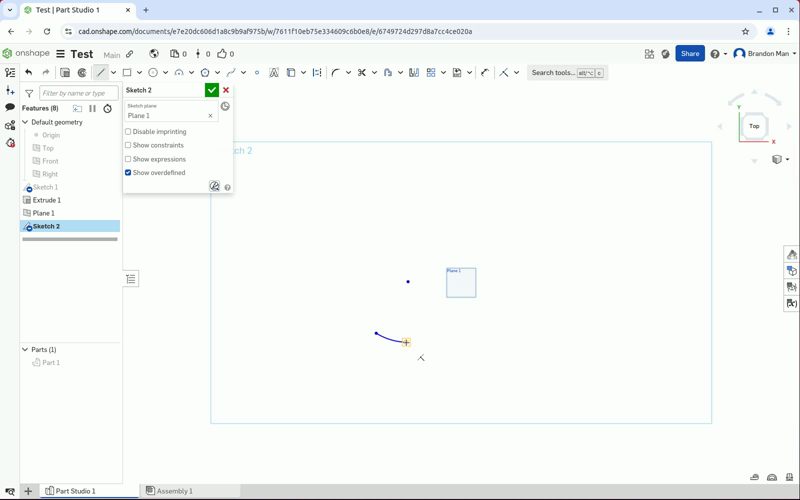
mouse_move(514, 342)
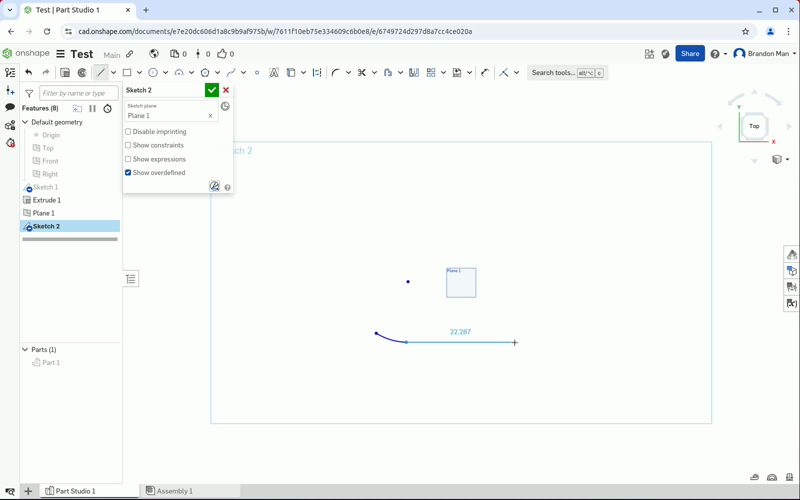
click(514, 342)
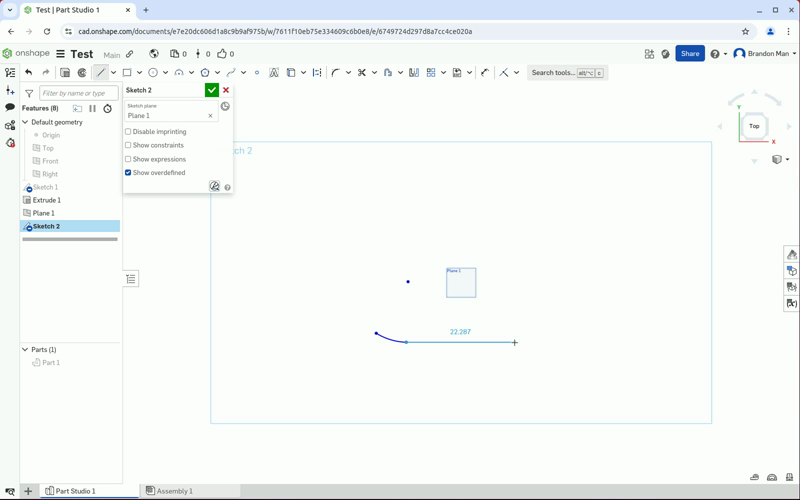
key_up(shift)
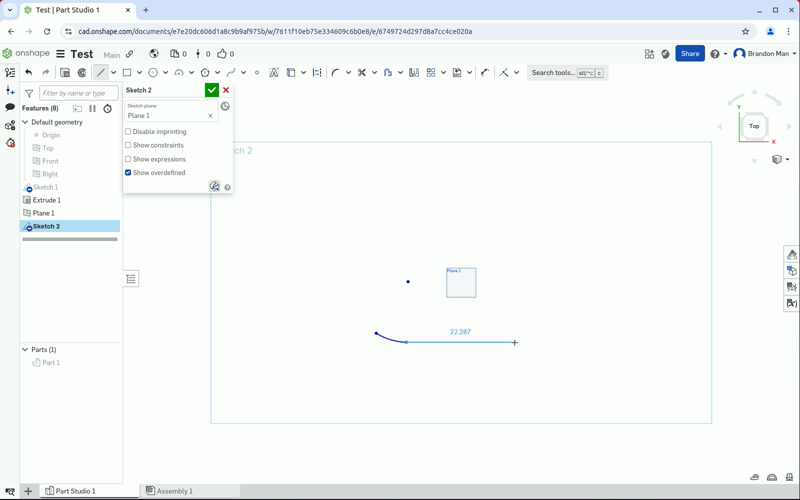
key(esc)
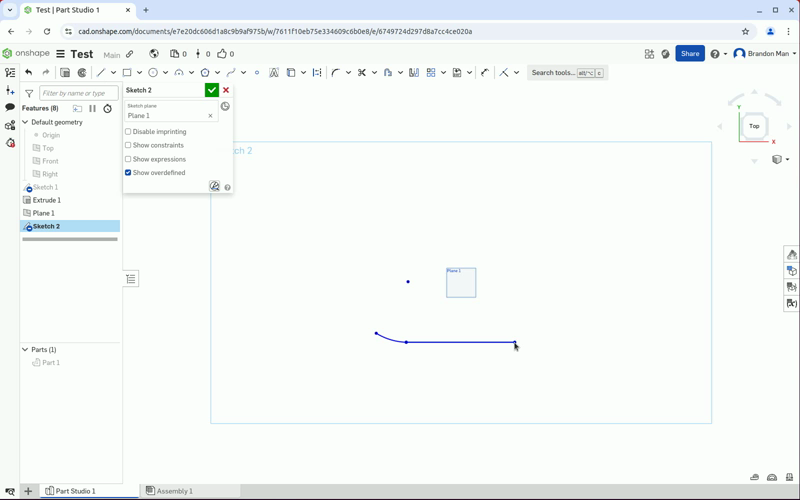
key(a)
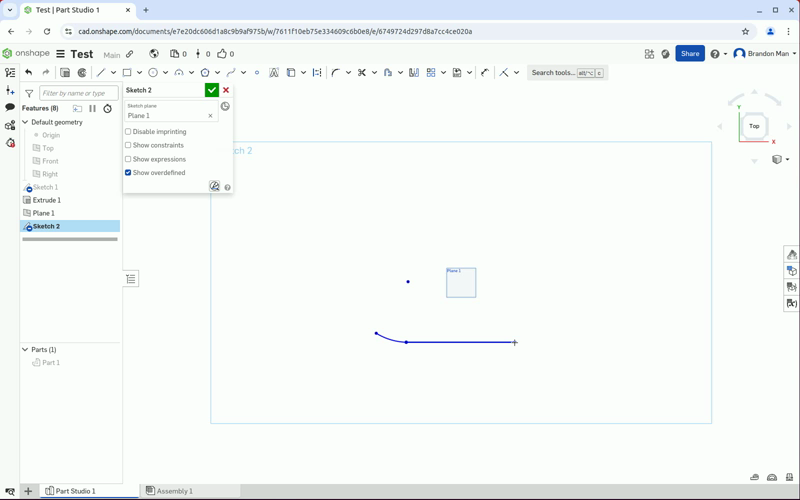
mouse_move(514, 342)
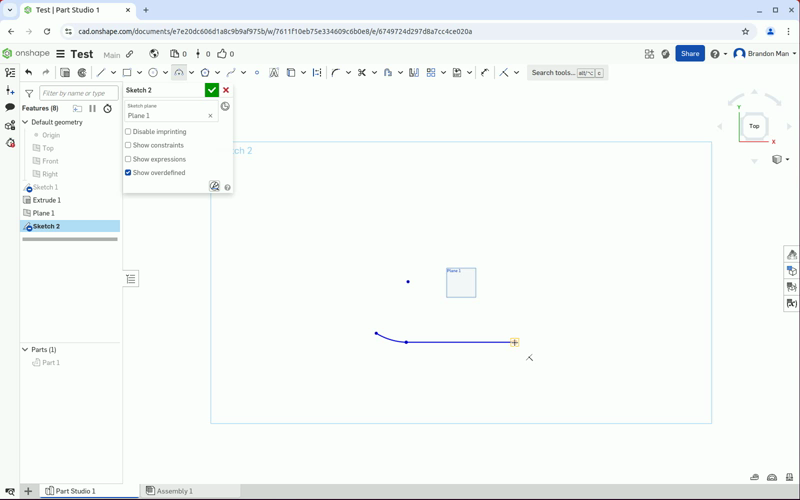
click(514, 342)
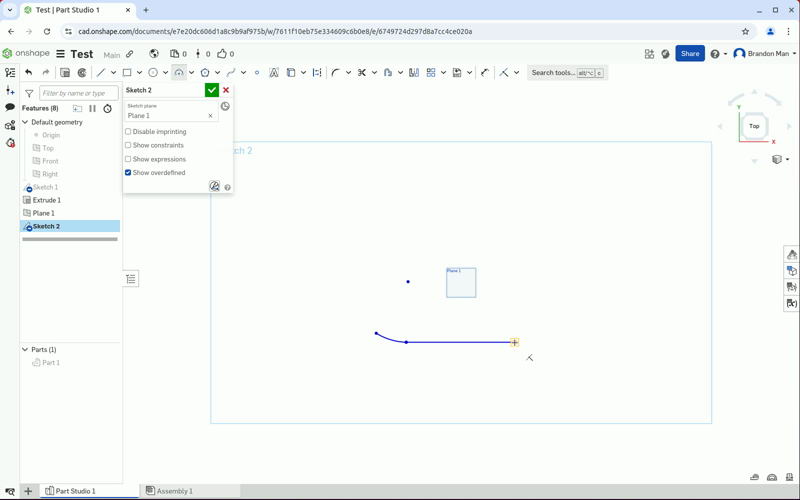
key_down(shift)
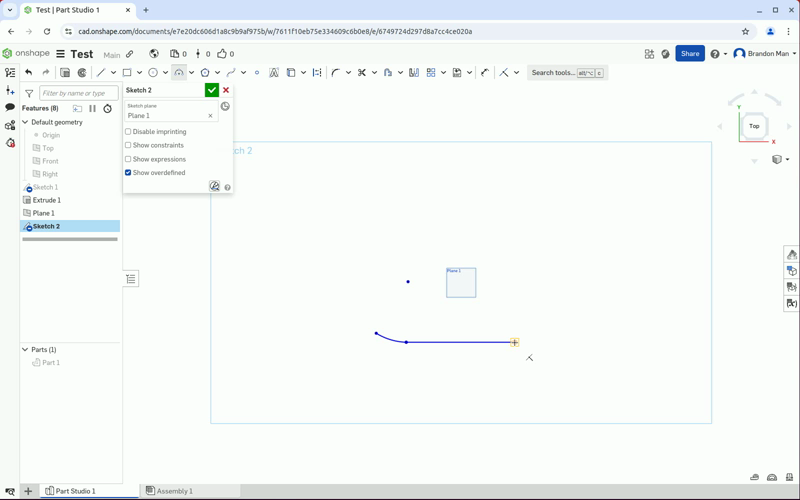
mouse_move(544, 333)
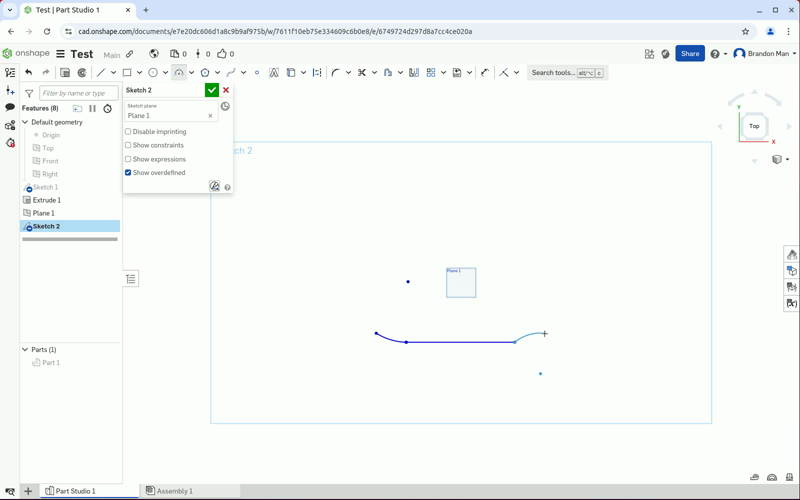
click(544, 333)
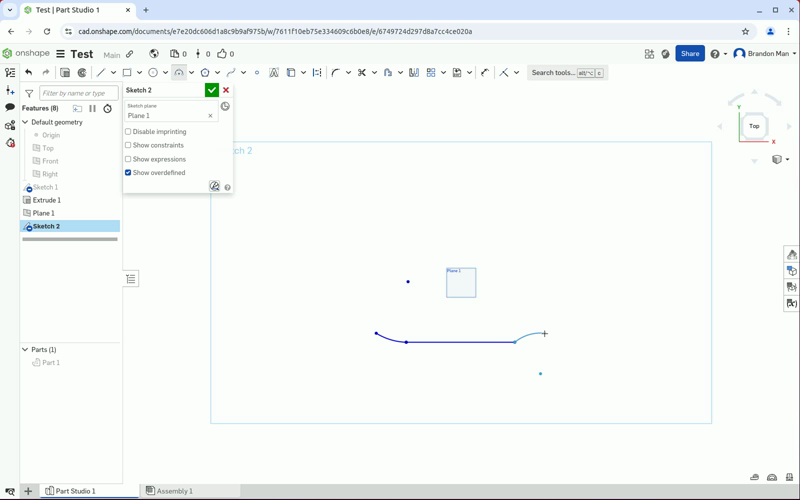
mouse_move(530, 339)
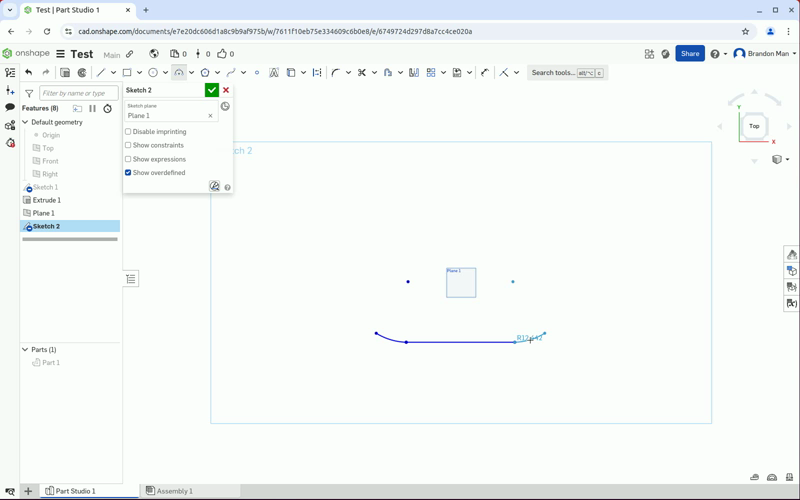
click(530, 339)
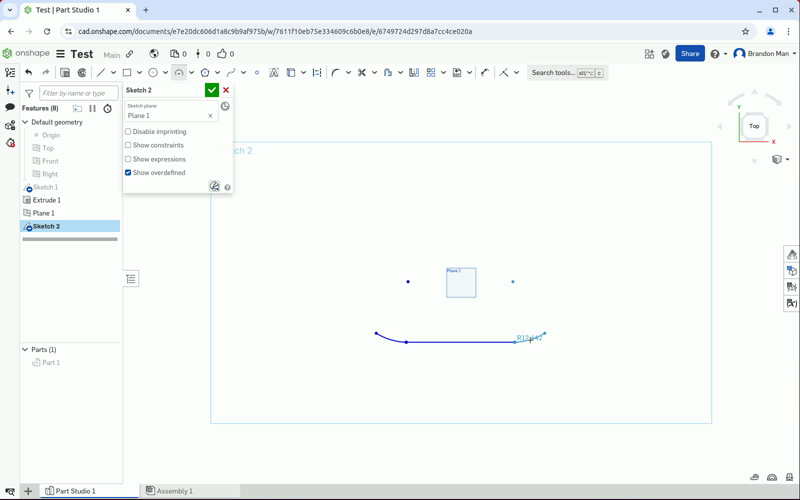
key_up(shift)
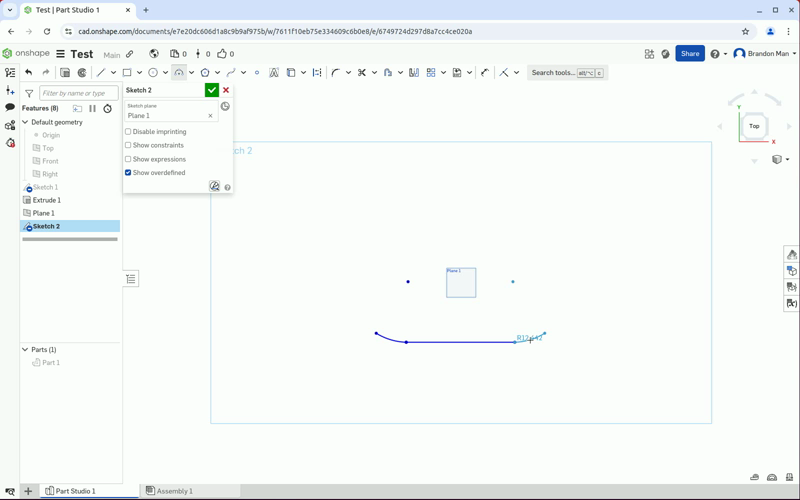
key(esc)
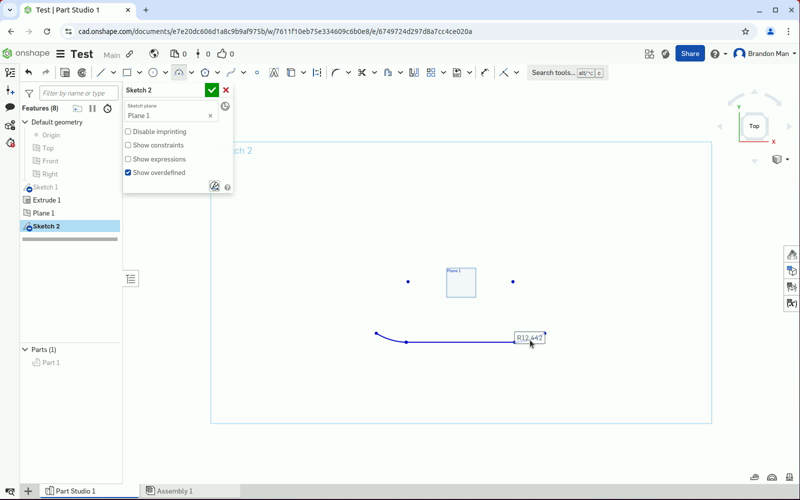
key(l)
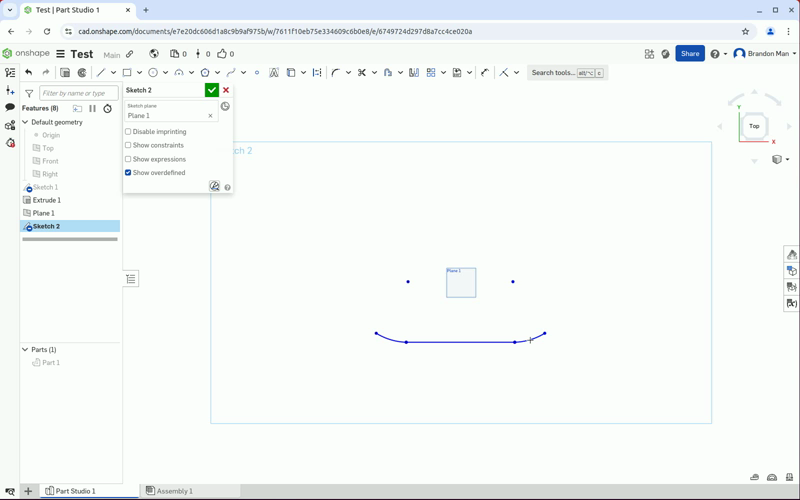
mouse_move(544, 333)
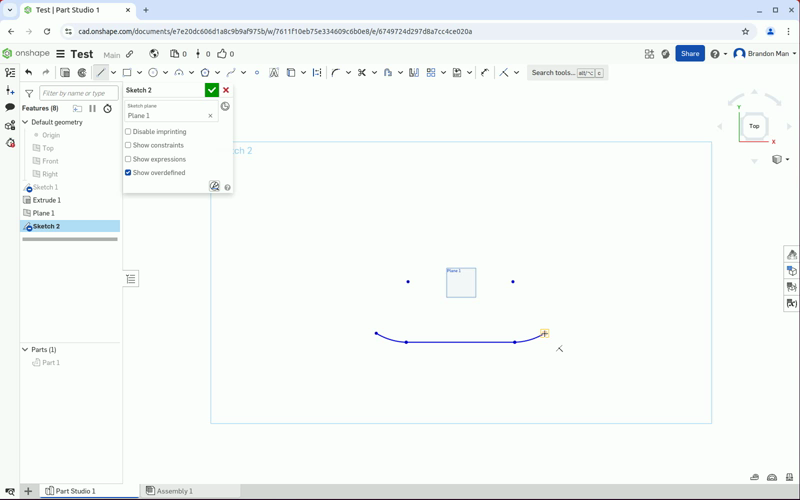
click(544, 333)
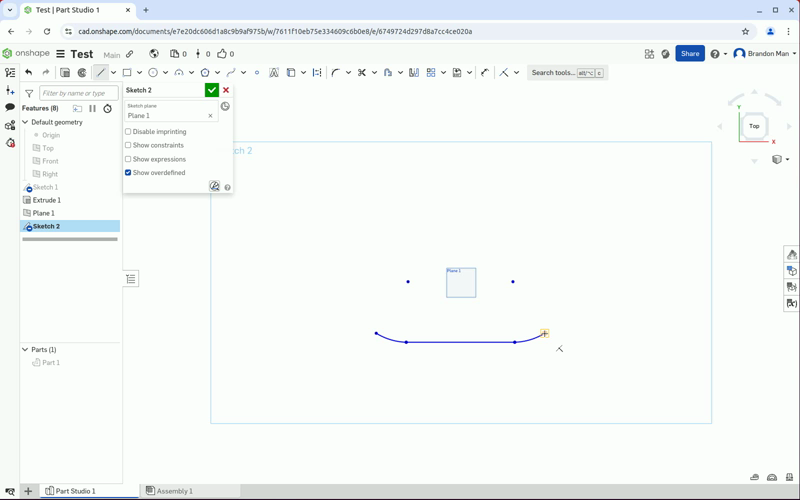
key_down(shift)
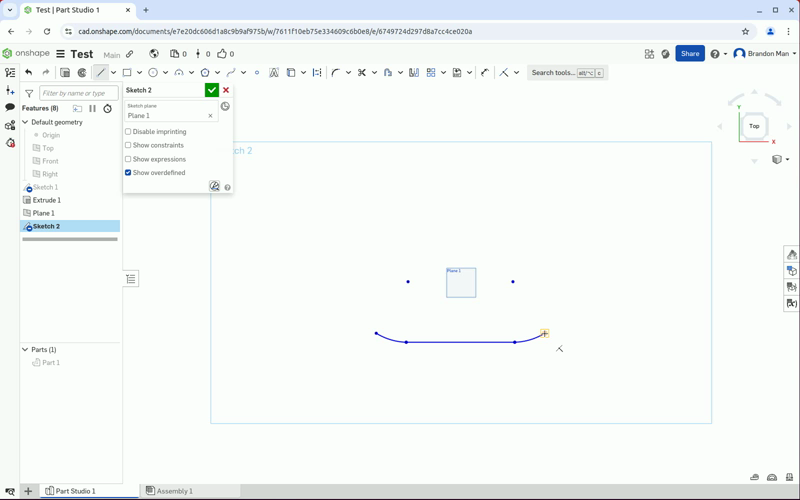
mouse_move(544, 234)
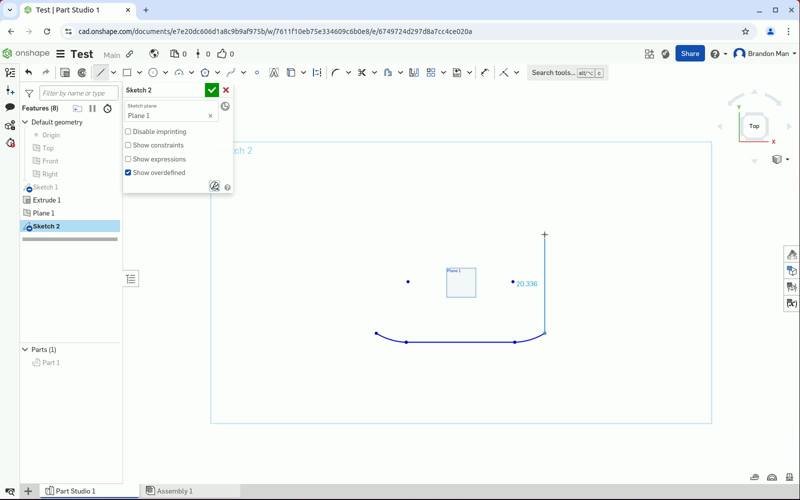
click(544, 234)
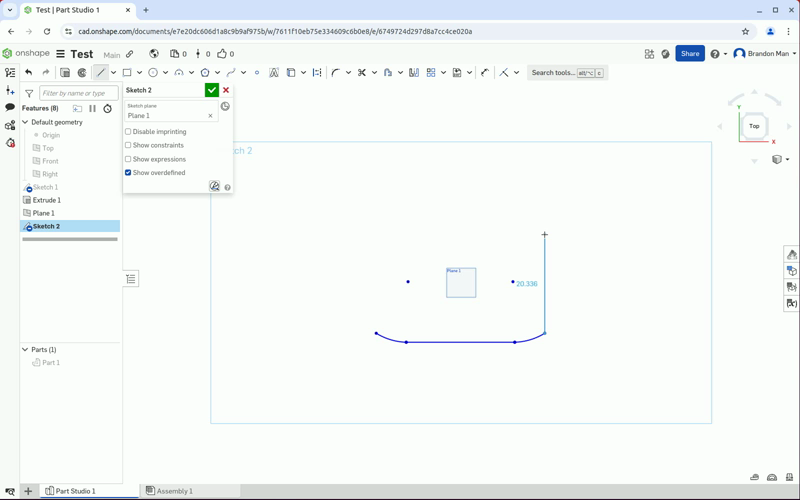
key_up(shift)
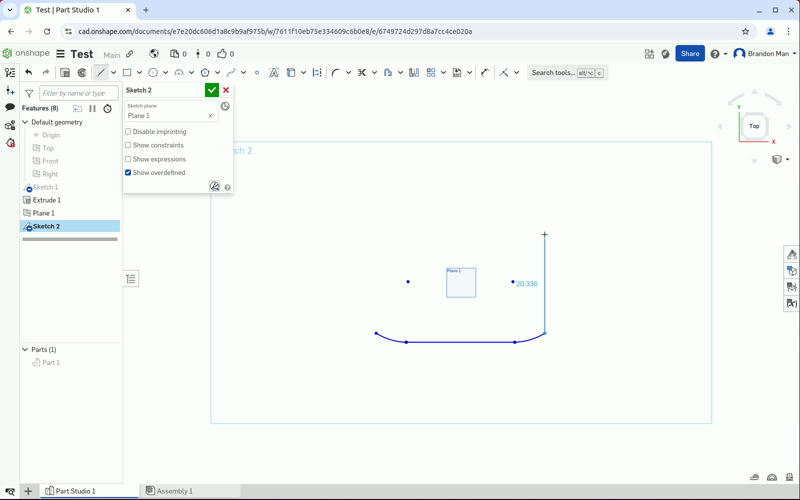
key(esc)
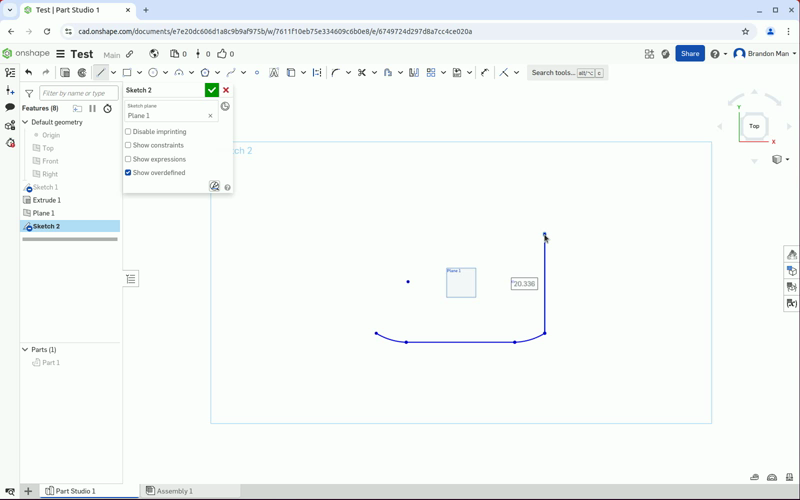
key(a)
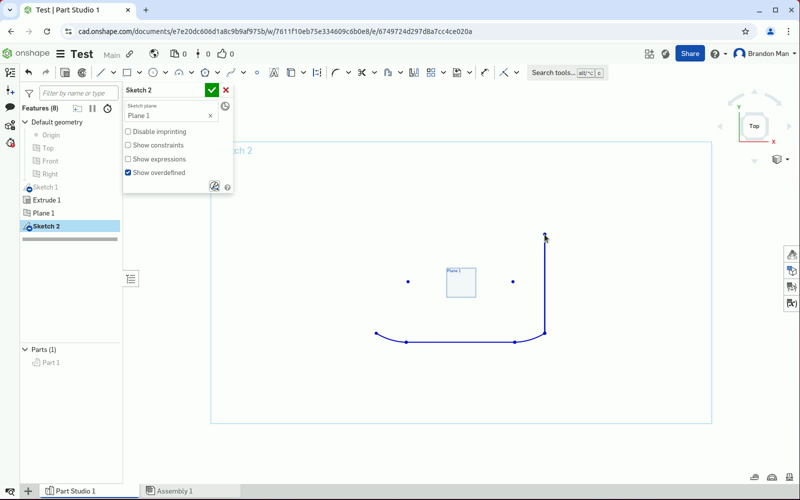
mouse_move(544, 234)
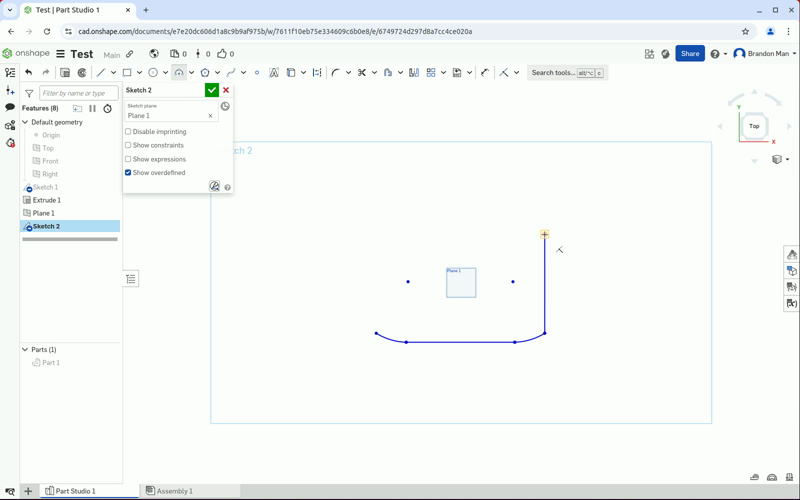
click(544, 234)
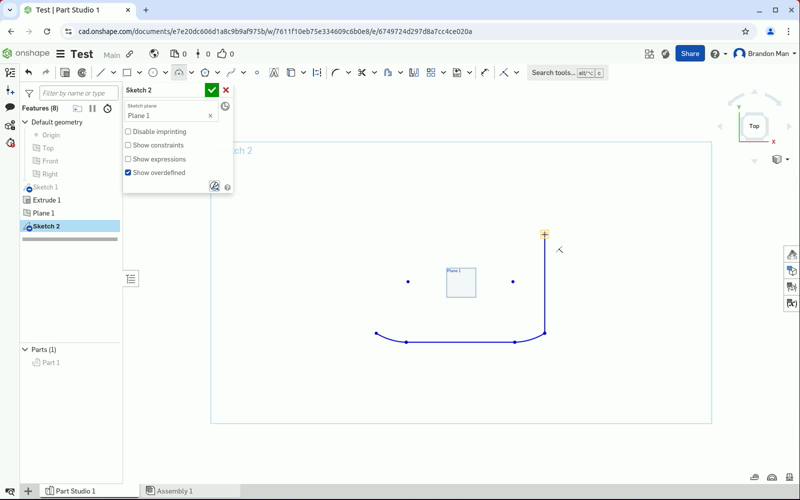
key_down(shift)
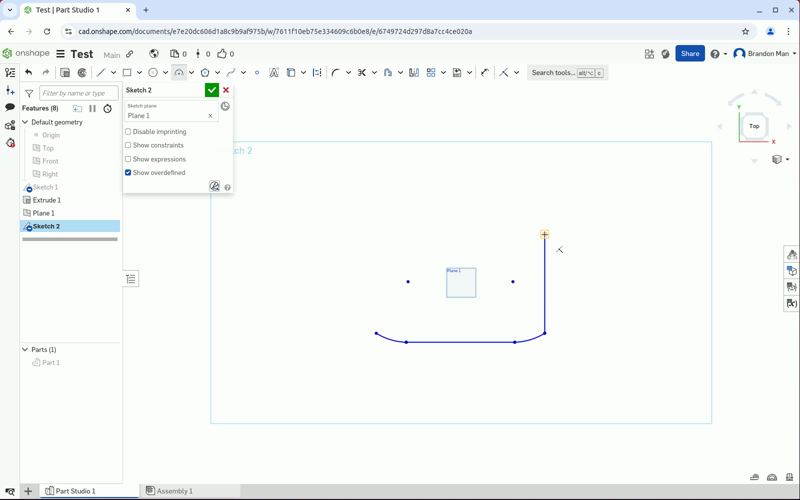
mouse_move(514, 225)
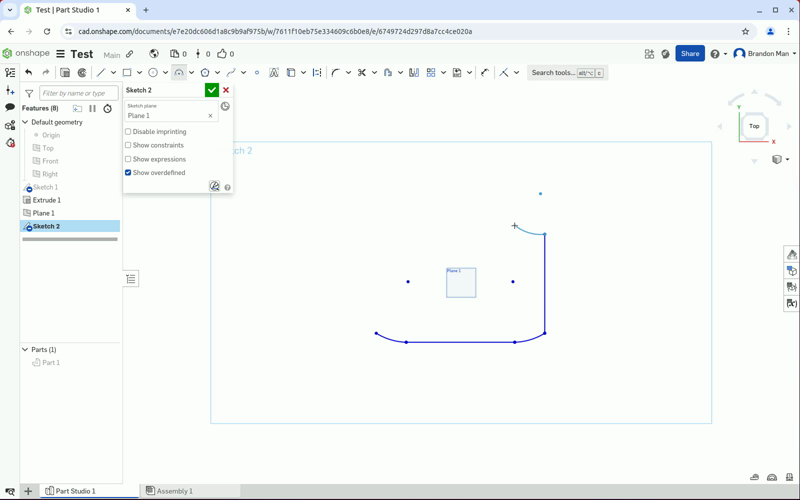
click(514, 225)
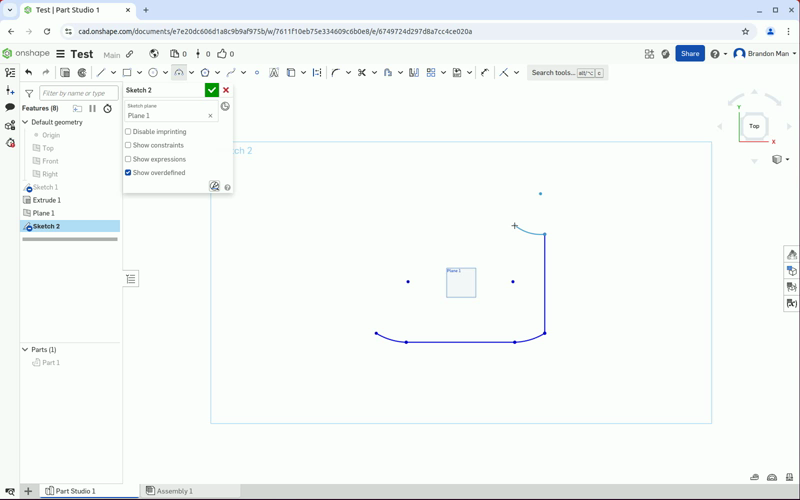
mouse_move(530, 227)
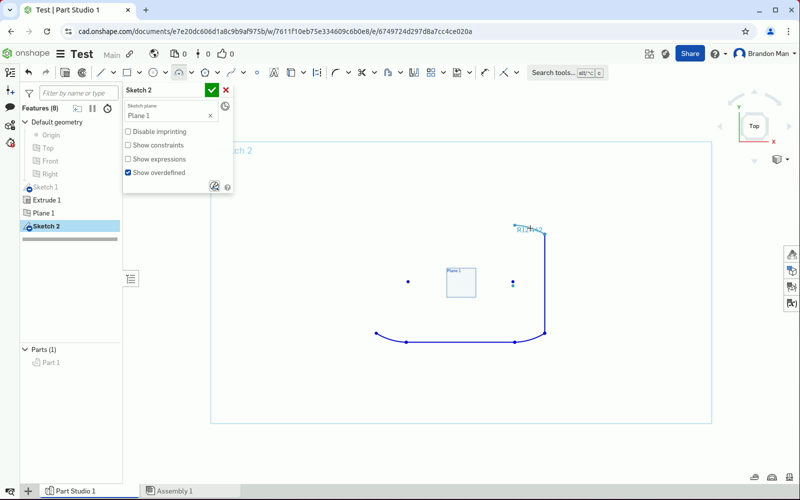
click(530, 227)
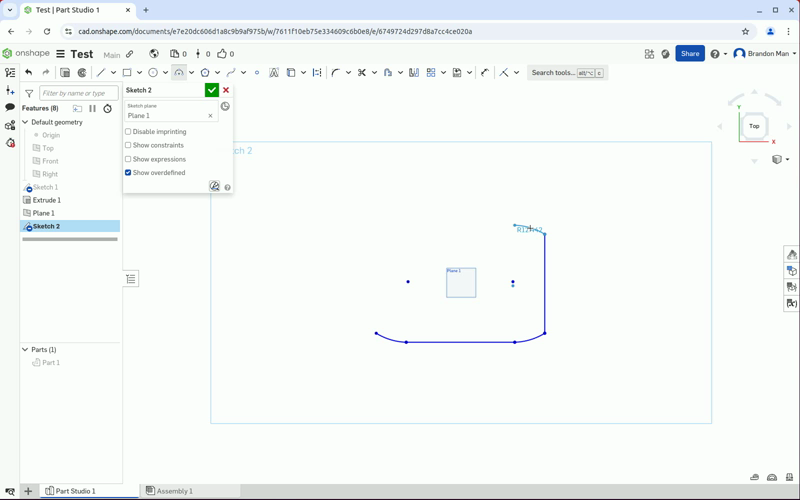
key_up(shift)
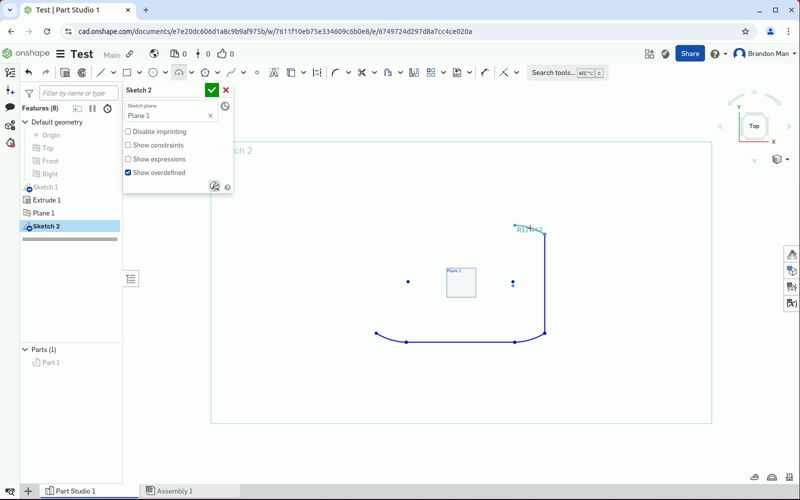
key(esc)
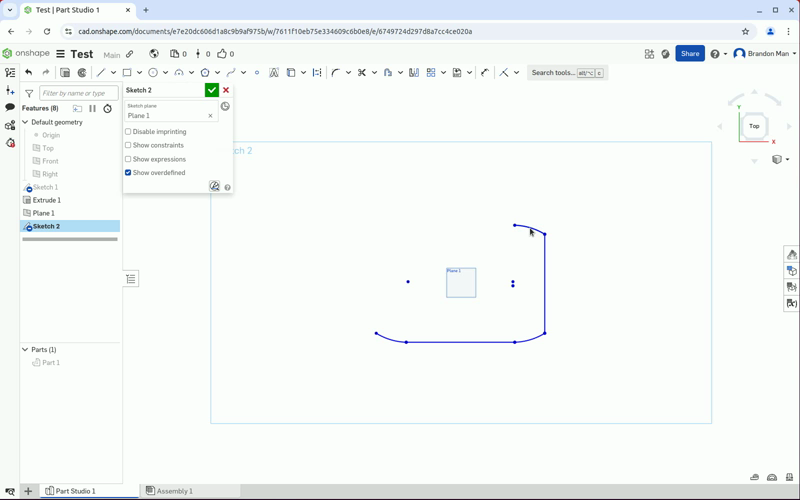
key(l)
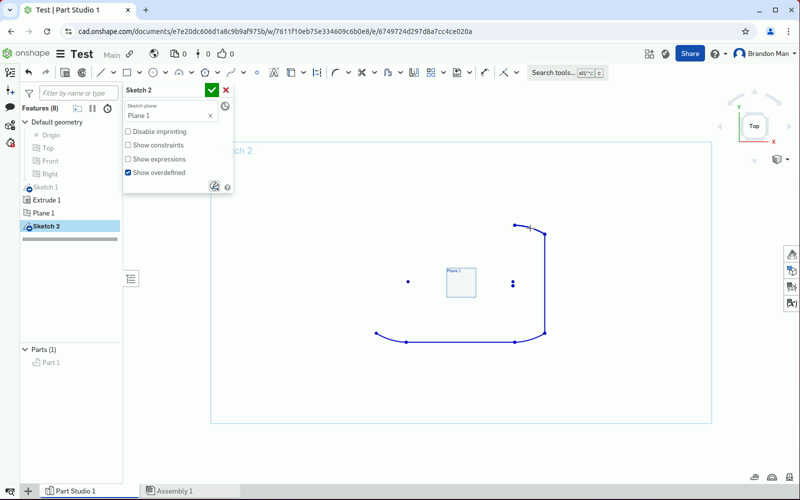
mouse_move(514, 225)
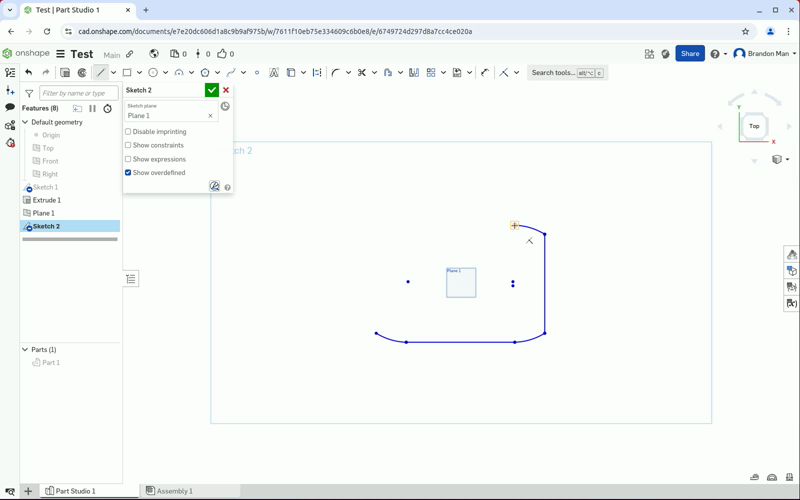
click(514, 225)
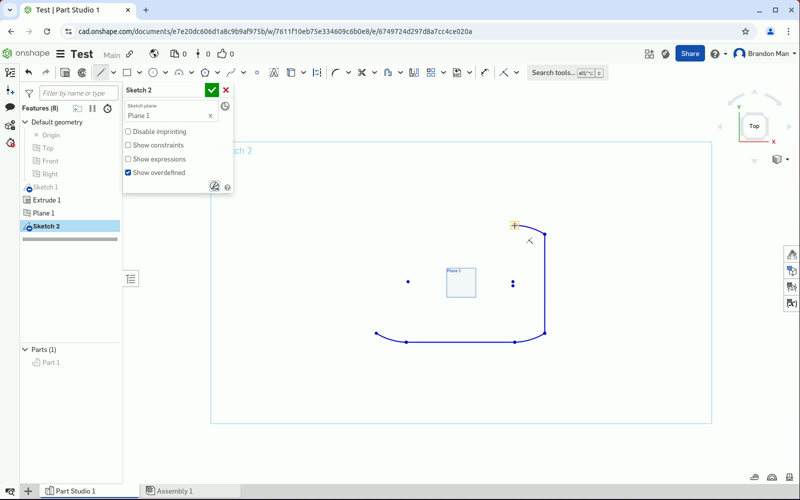
key_down(shift)
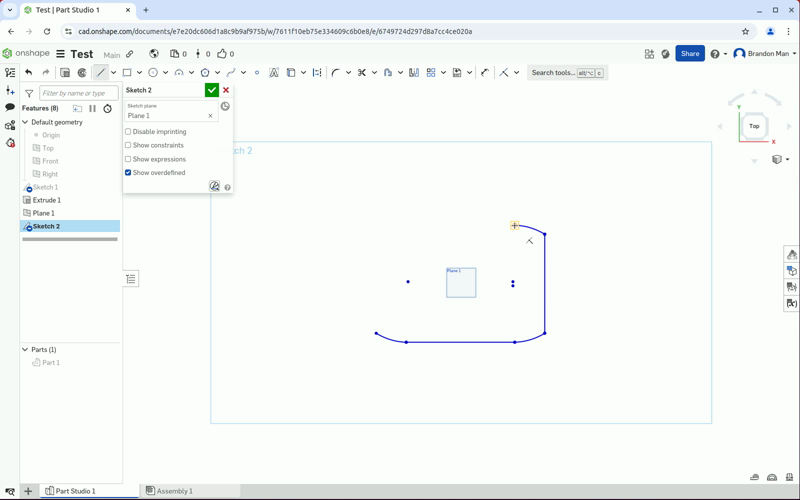
mouse_move(406, 225)
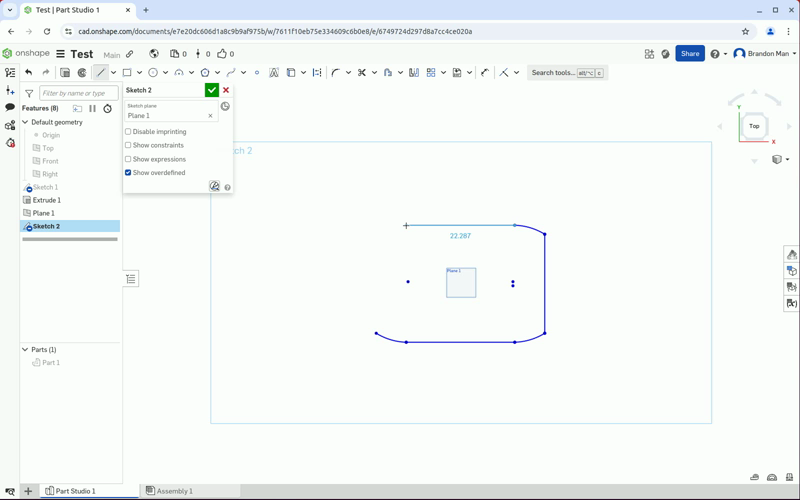
click(406, 225)
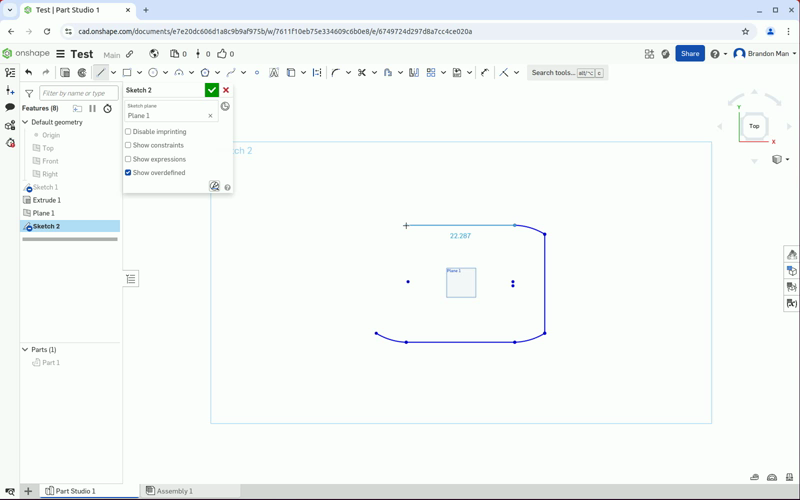
key_up(shift)
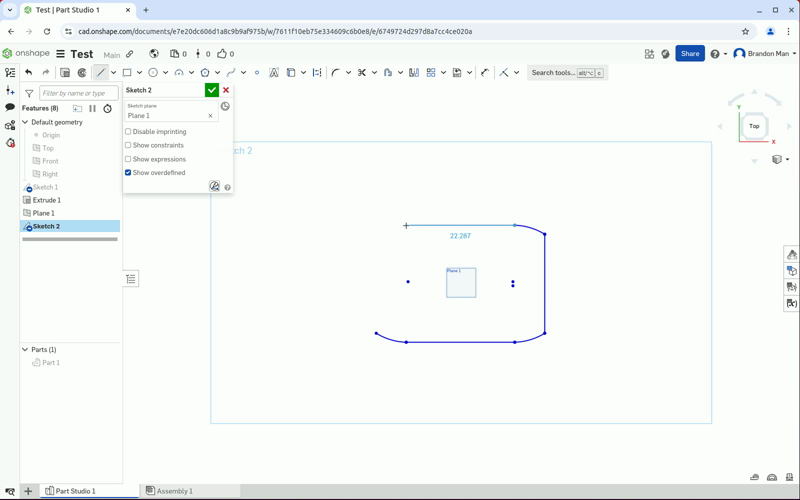
key(esc)
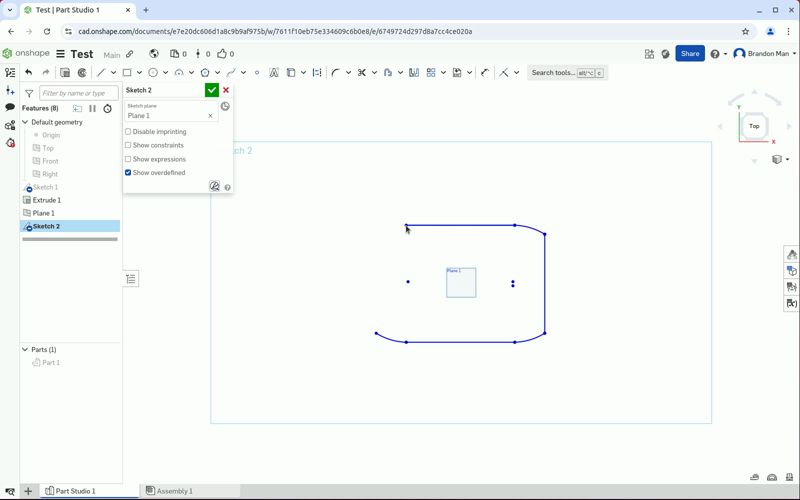
key(a)
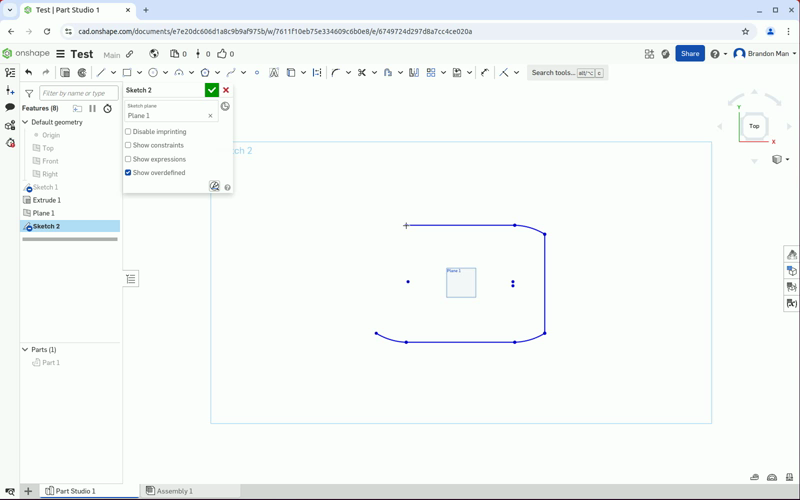
mouse_move(406, 225)
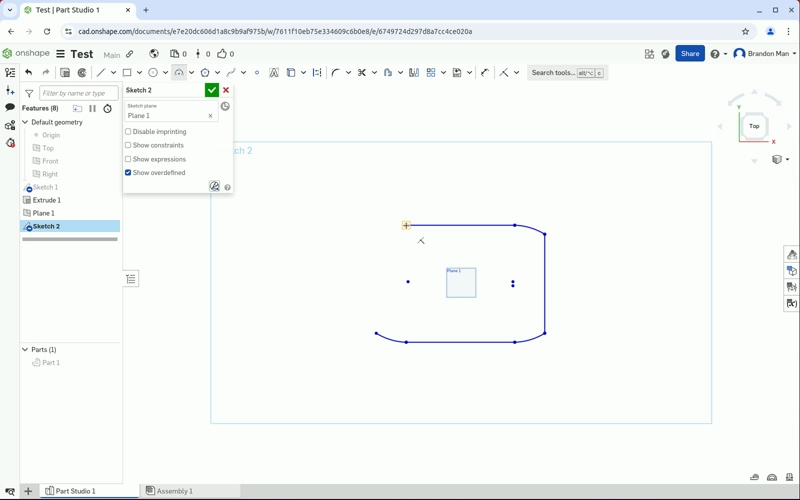
click(406, 225)
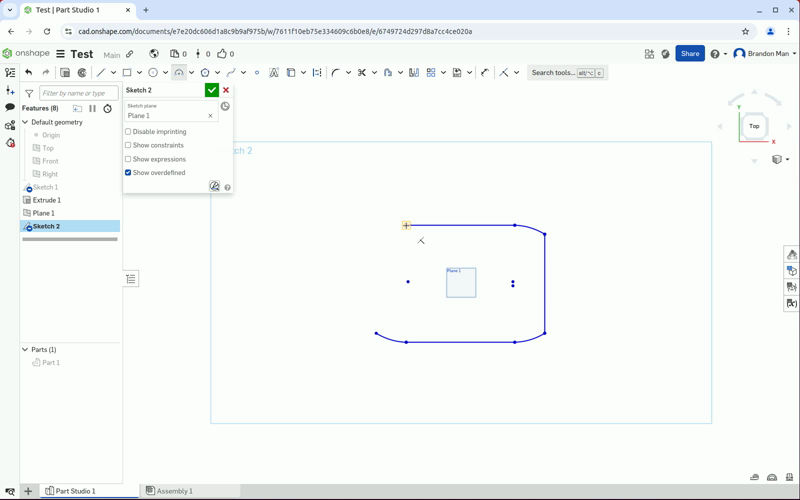
key_down(shift)
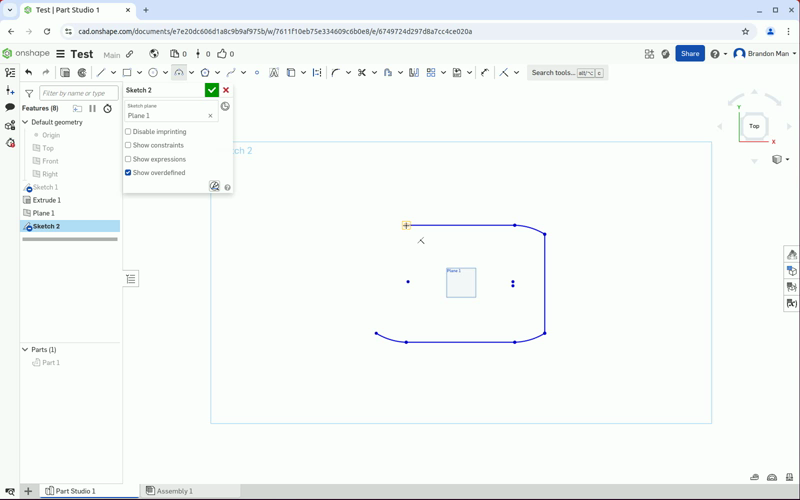
mouse_move(376, 234)
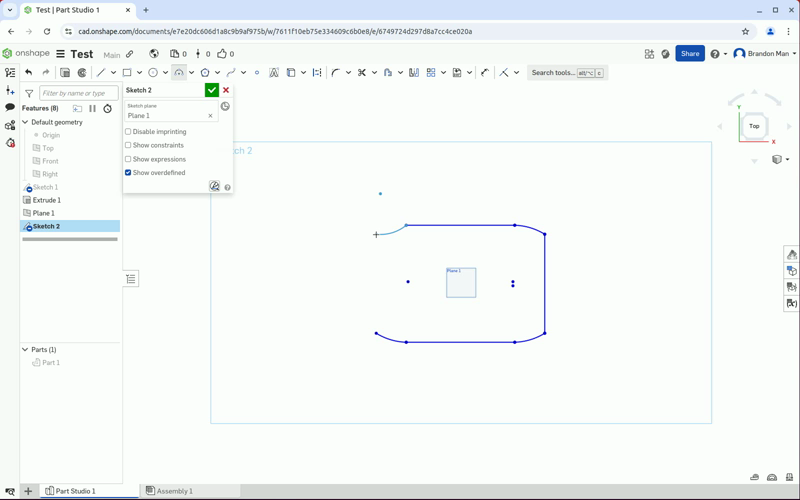
click(376, 234)
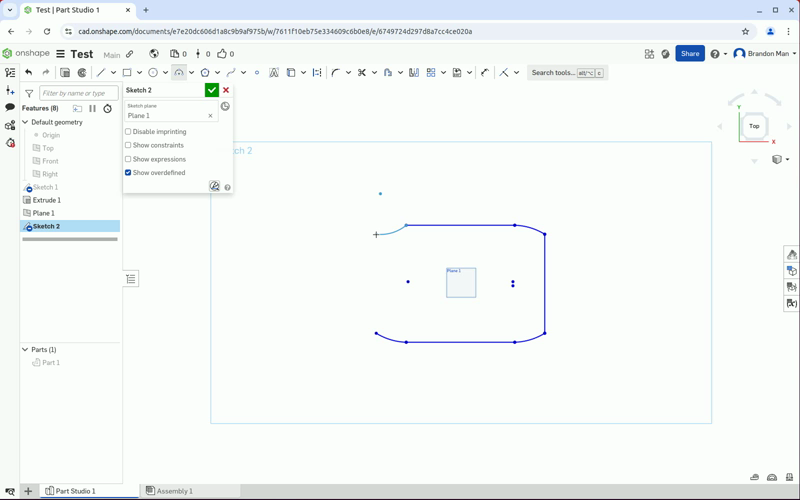
mouse_move(390, 227)
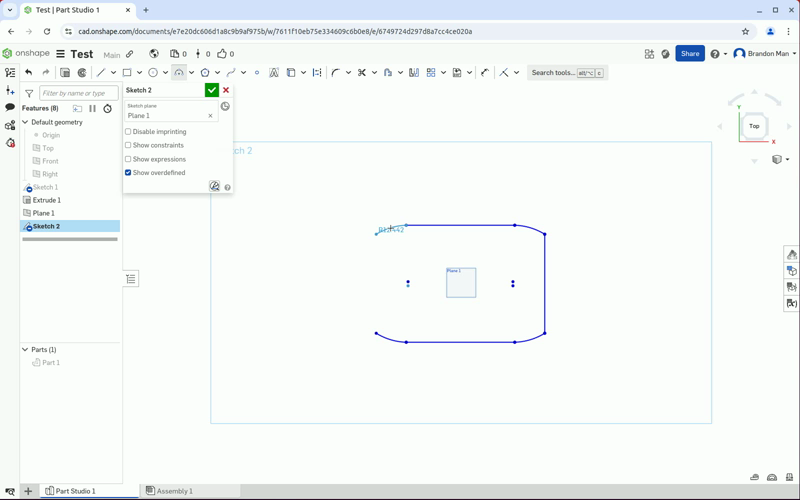
click(390, 227)
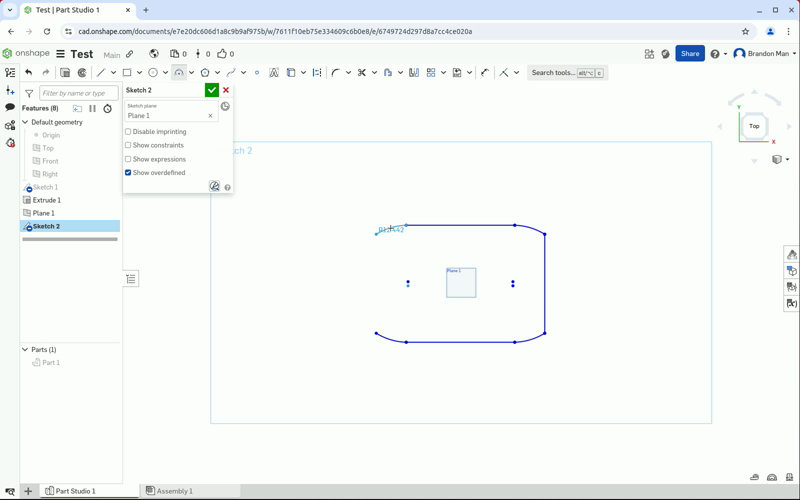
key_up(shift)
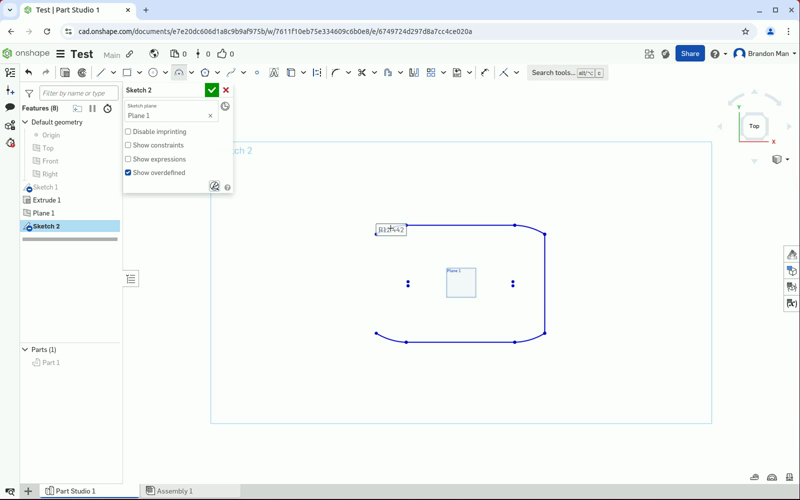
key(esc)
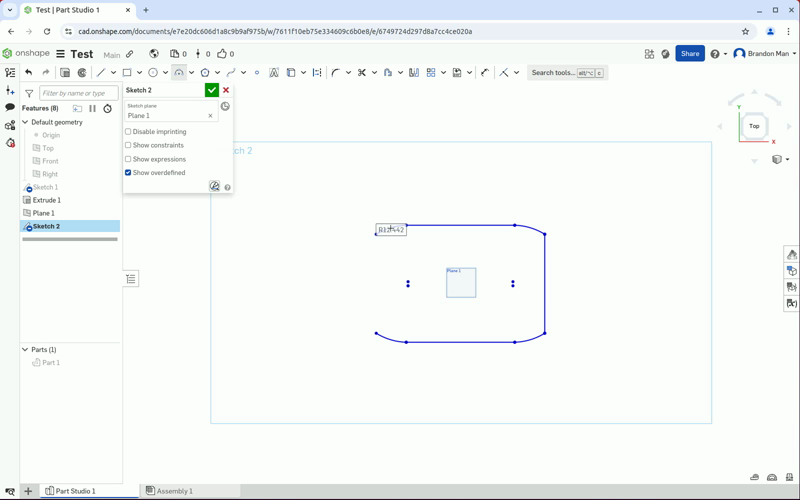
key(l)
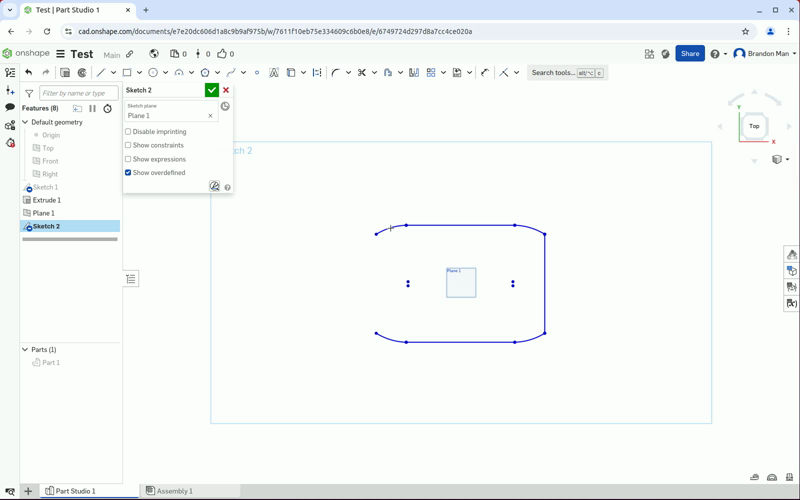
mouse_move(376, 234)
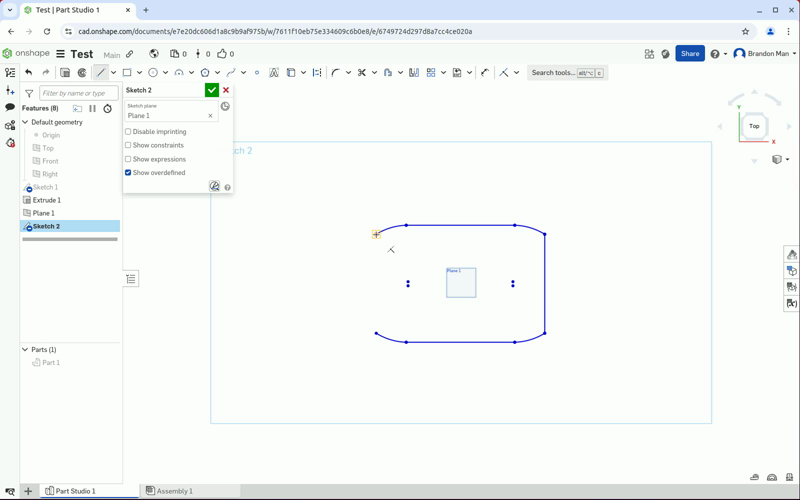
click(376, 234)
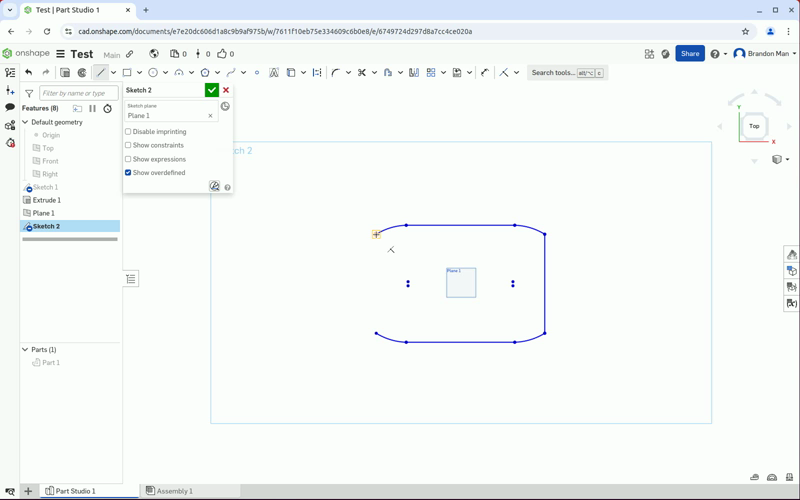
key_down(shift)
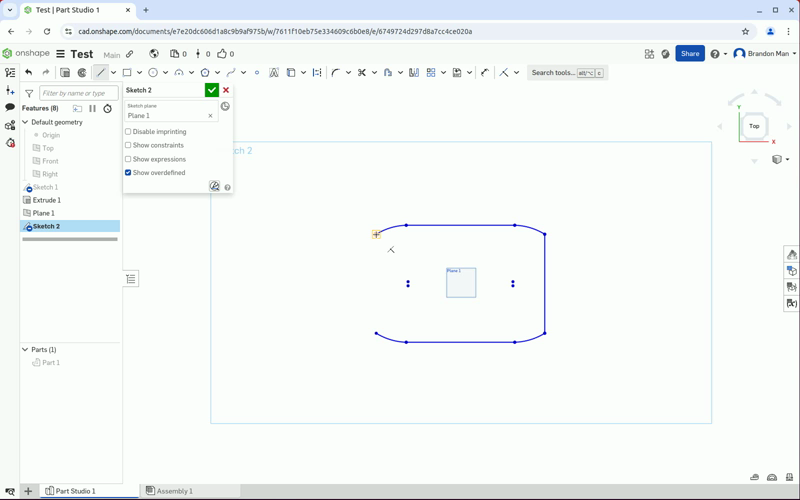
mouse_move(376, 333)
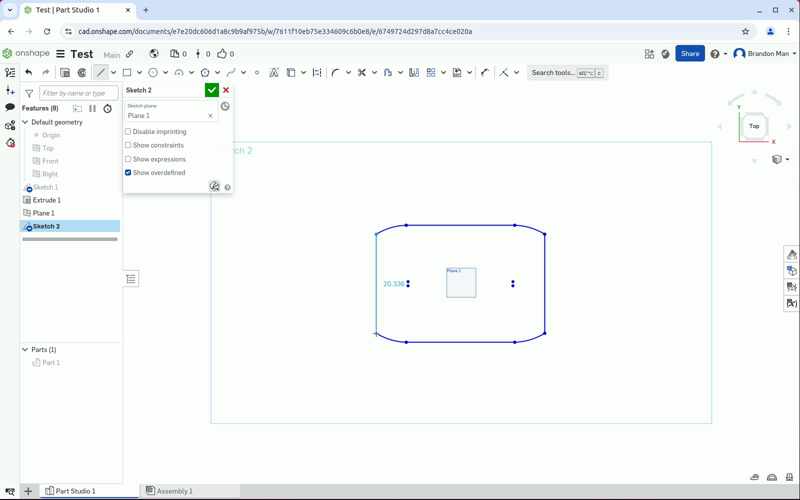
key_up(shift)
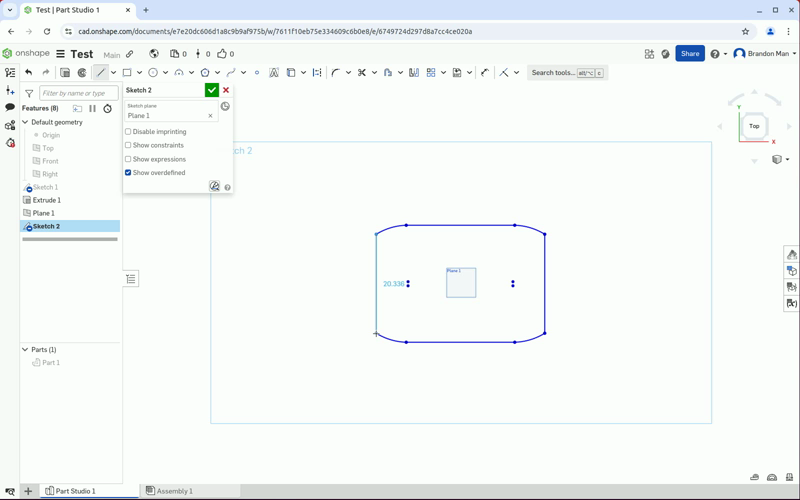
click(376, 333)
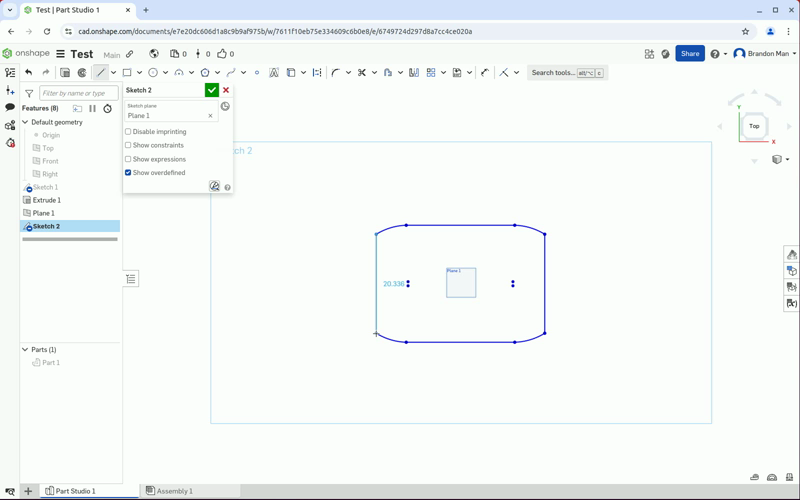
key(esc)
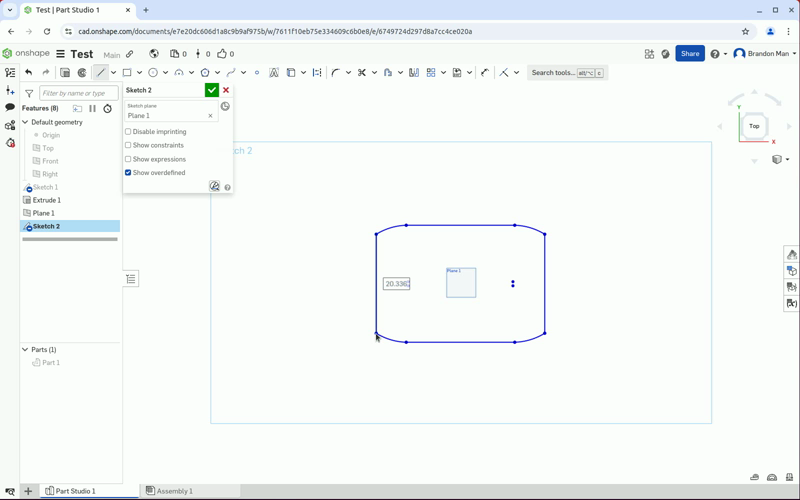
mouse_move(525, 324)
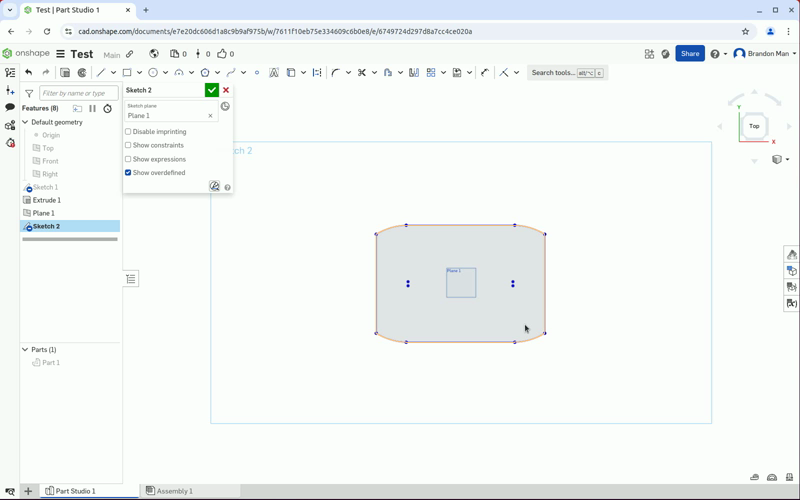
click(525, 324)
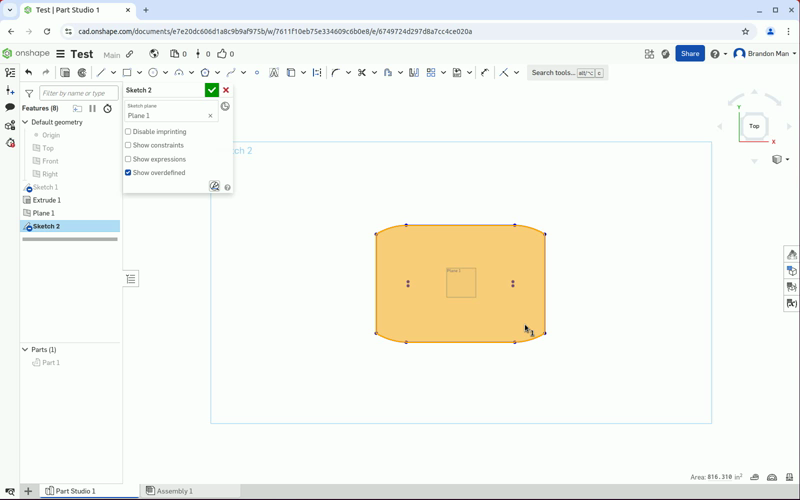
mouse_move(73, 352)
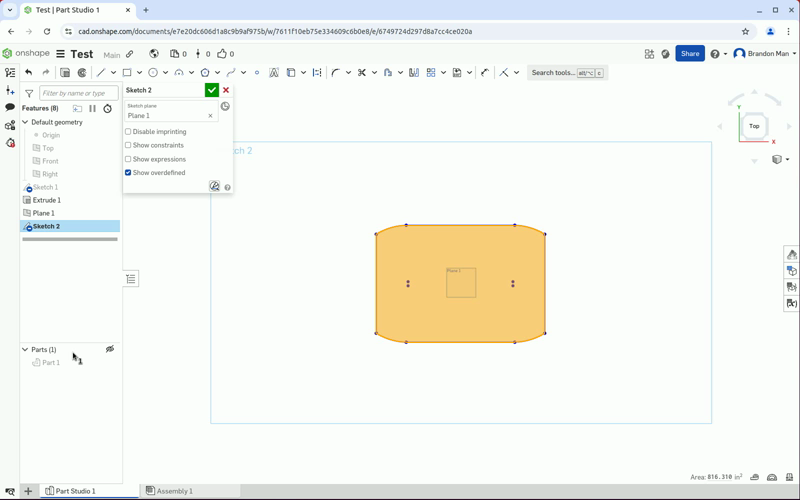
key(shift+y)
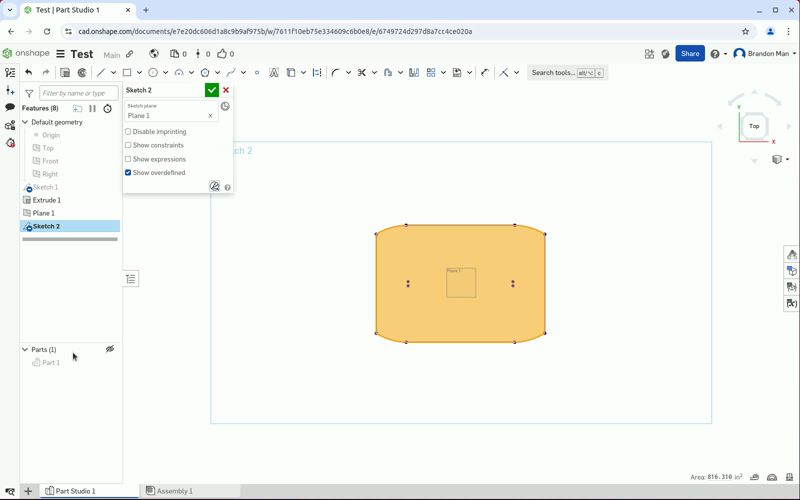
key(shift+e)
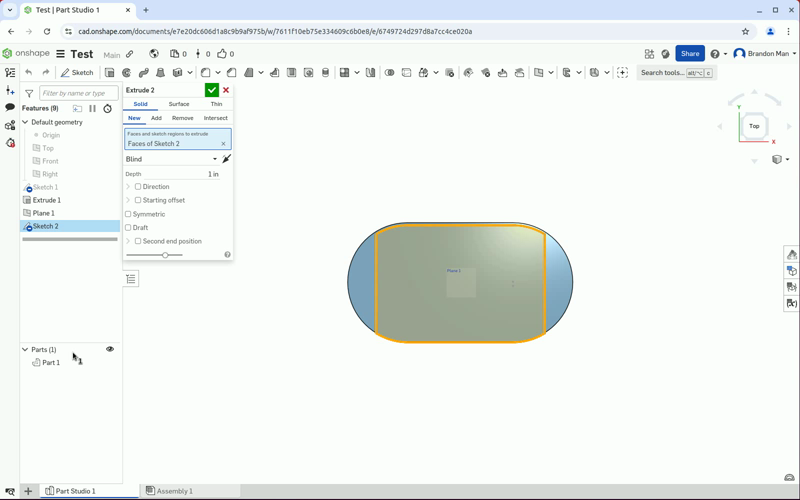
mouse_move(143, 106)
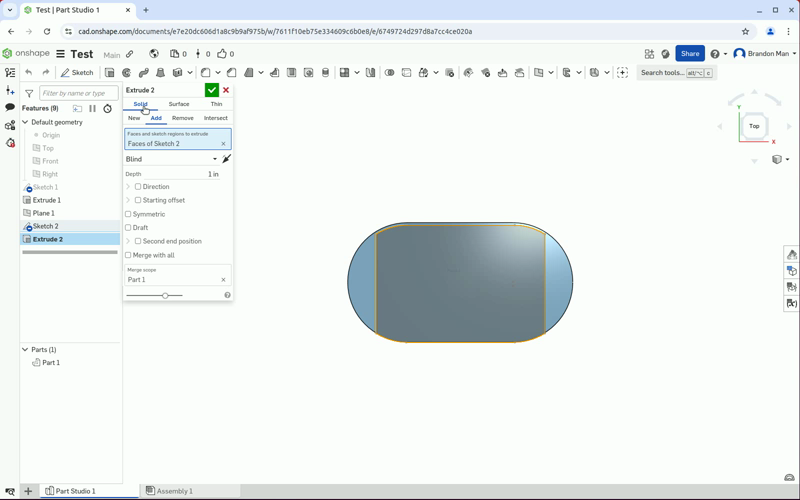
click(143, 106)
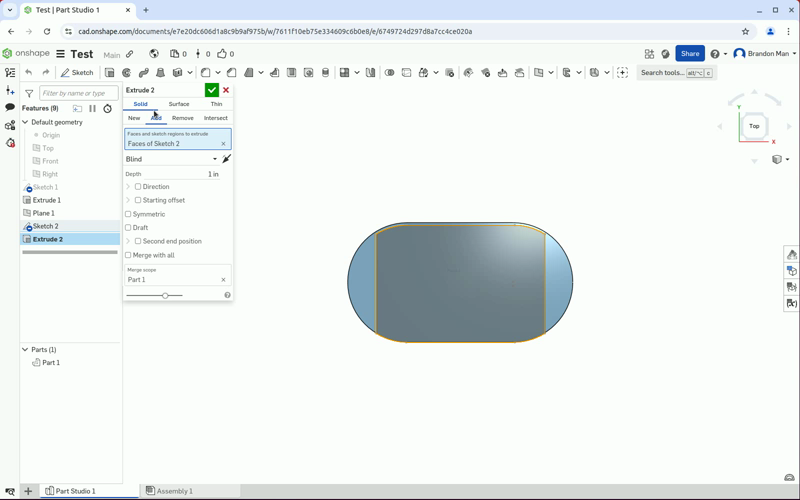
mouse_move(186, 120)
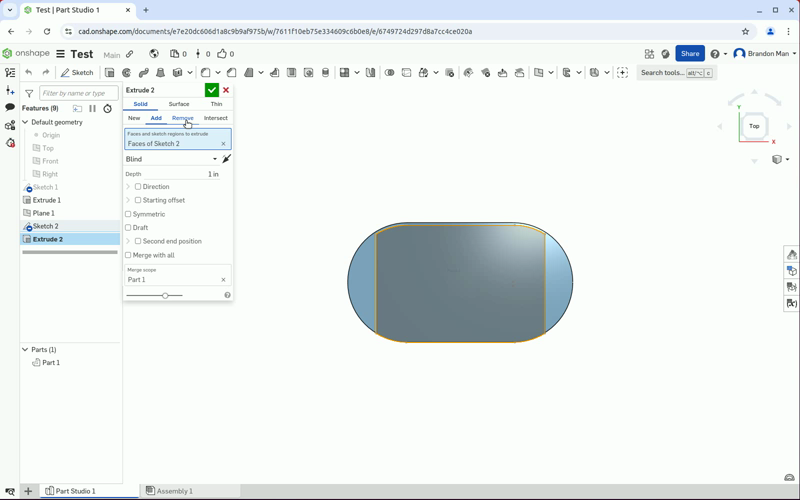
click(186, 120)
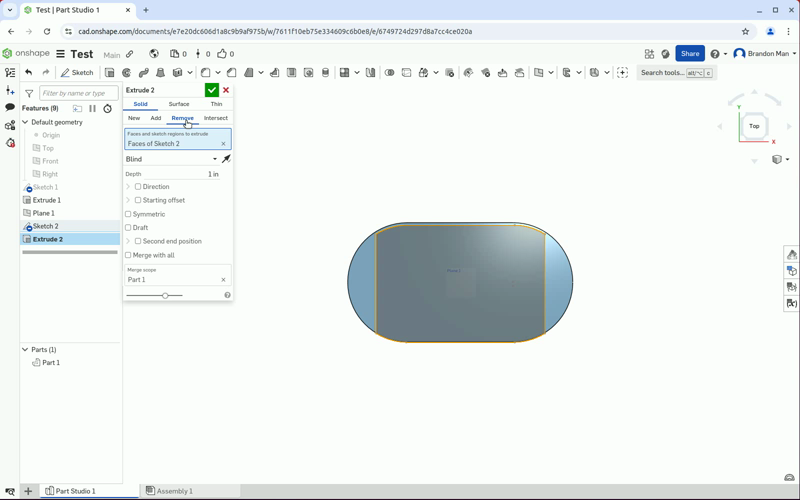
key(tab, 4)
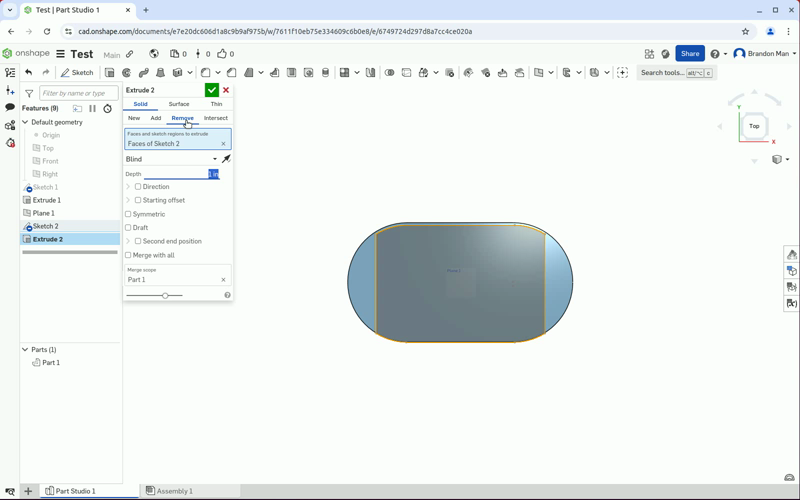
text(14.443)
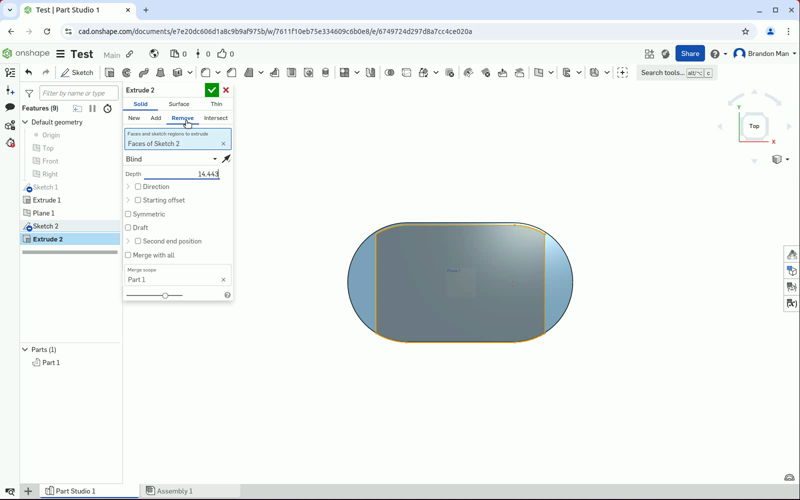
key(tab, 6)
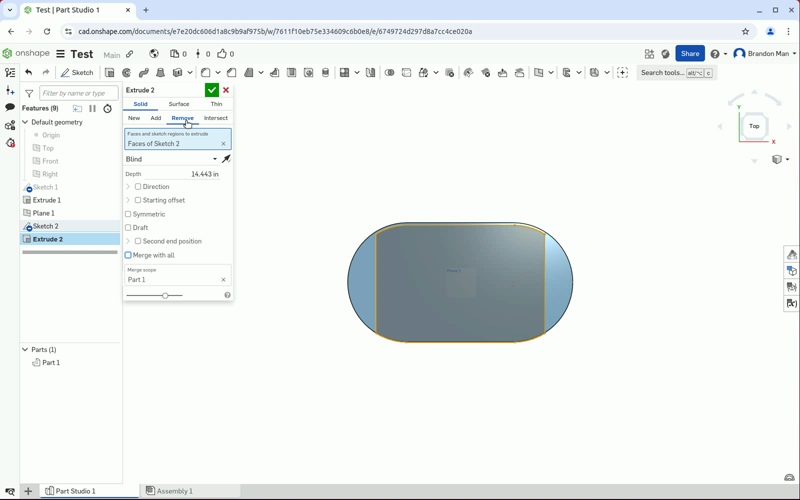
key(space)
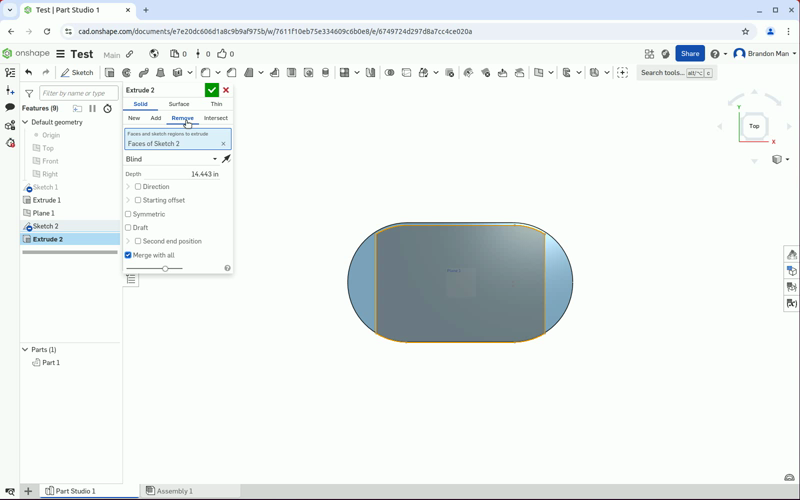
key(enter)
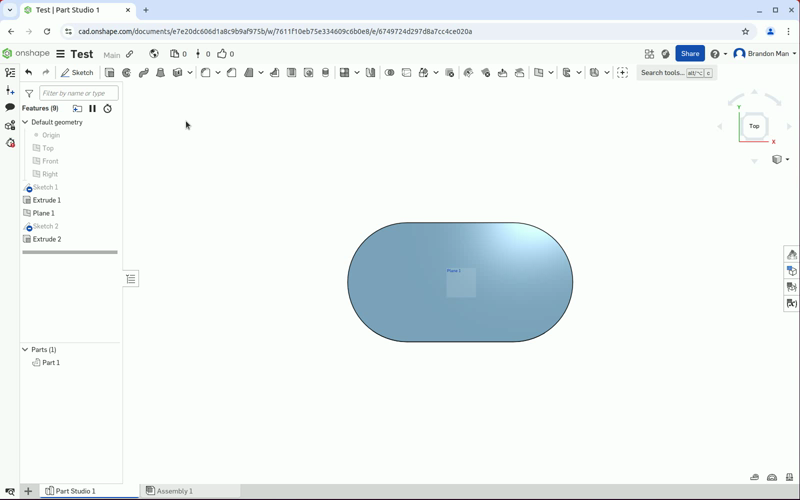
key(shift+h)
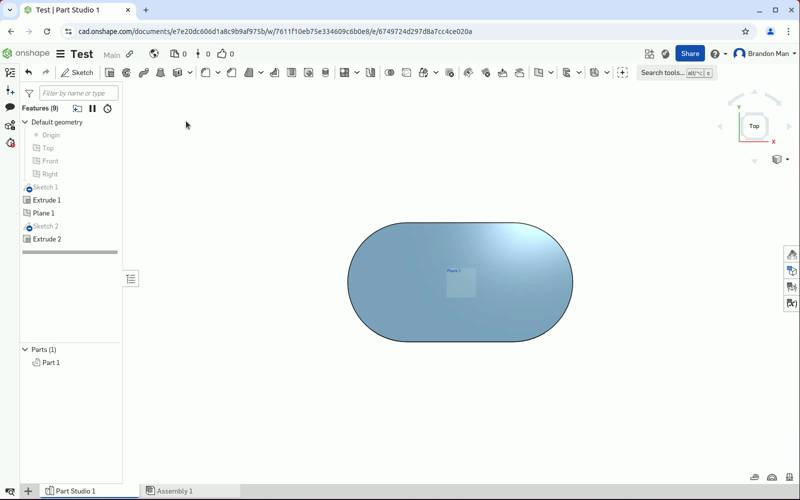
key(shift+h)
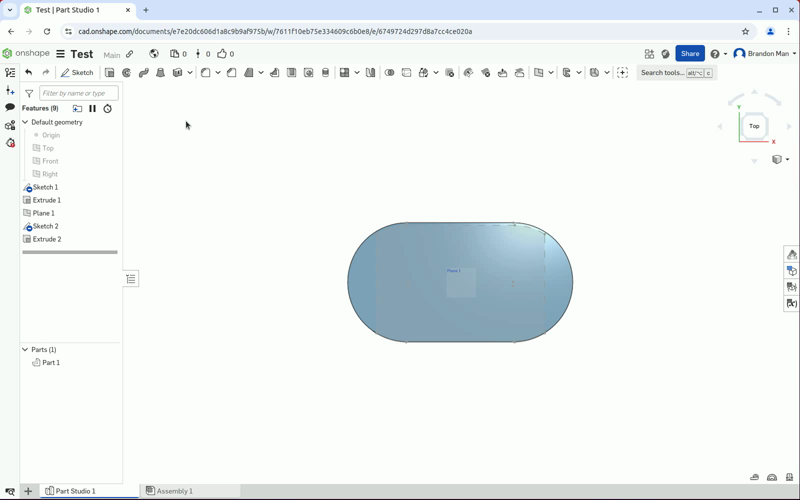
key(shift+7)
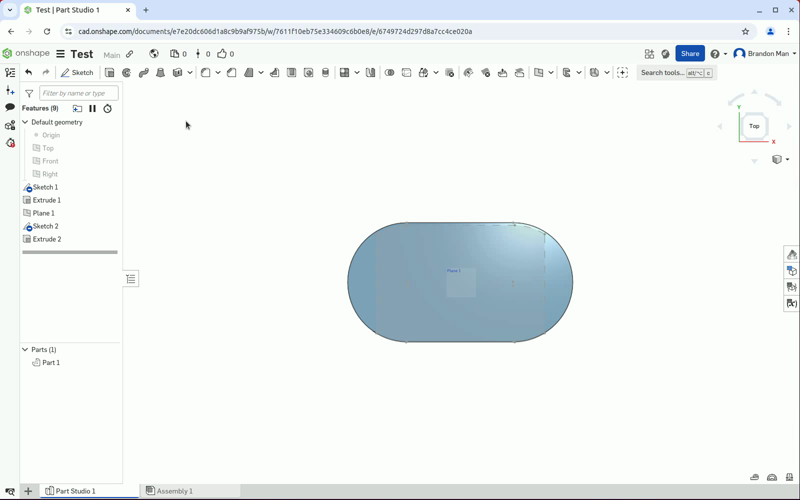
key(up, 3)
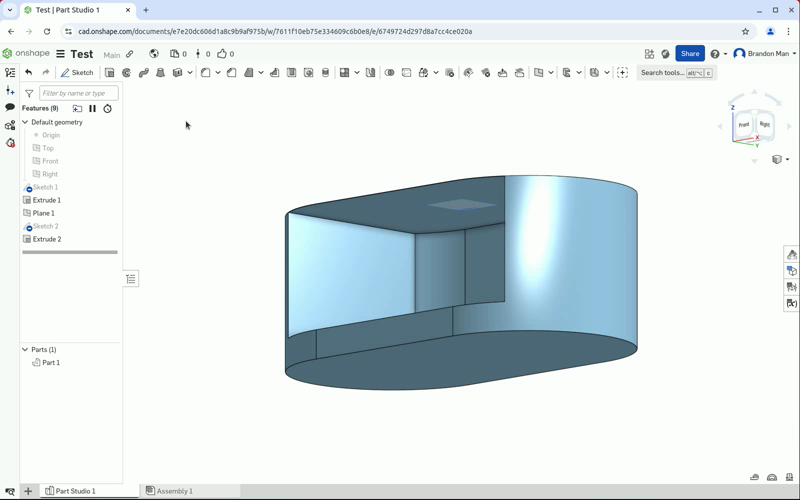
key(left, 3)
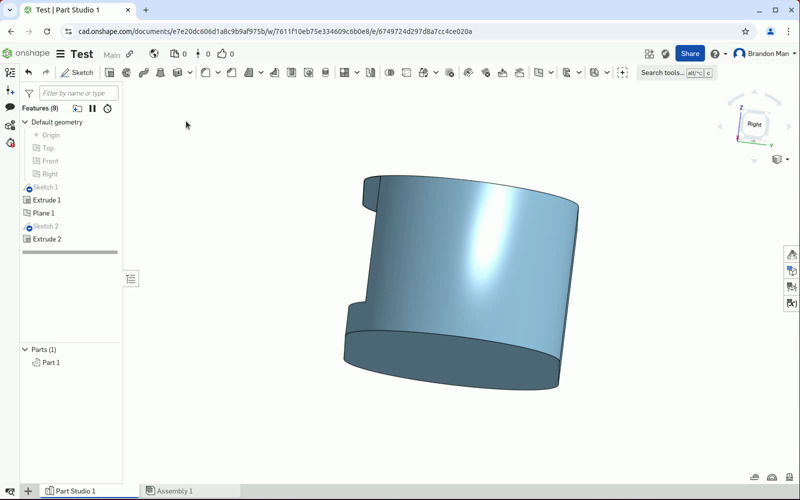
key(right, 3)
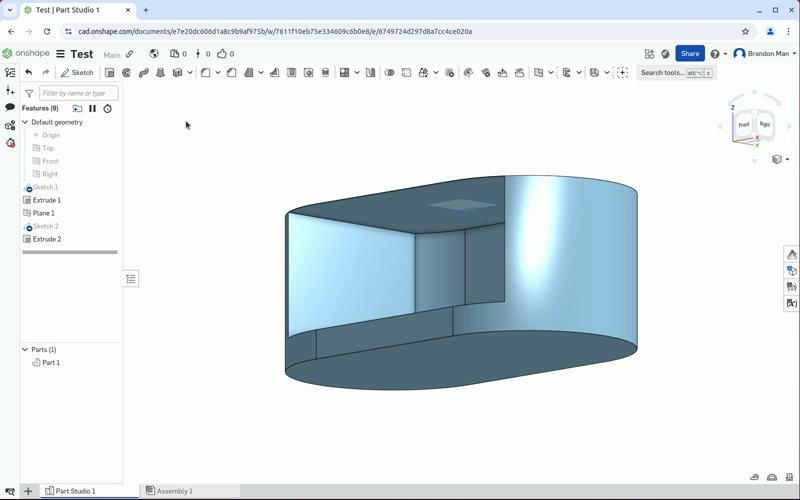
key(down, 3)
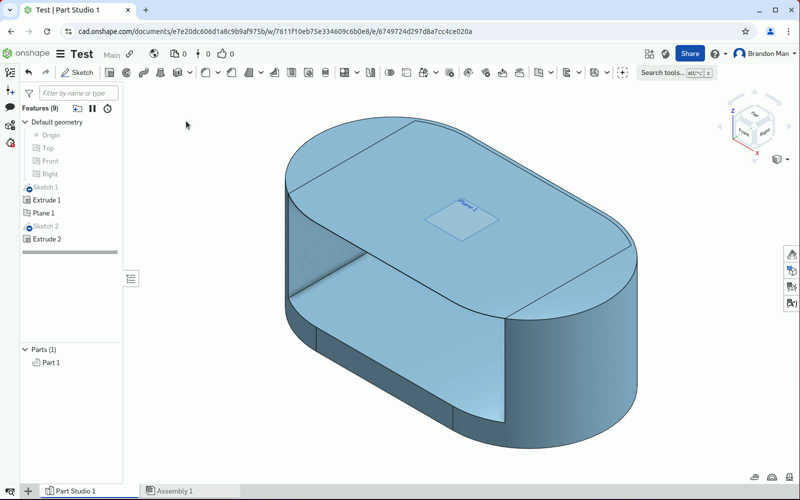
mouse_move(73, 189)
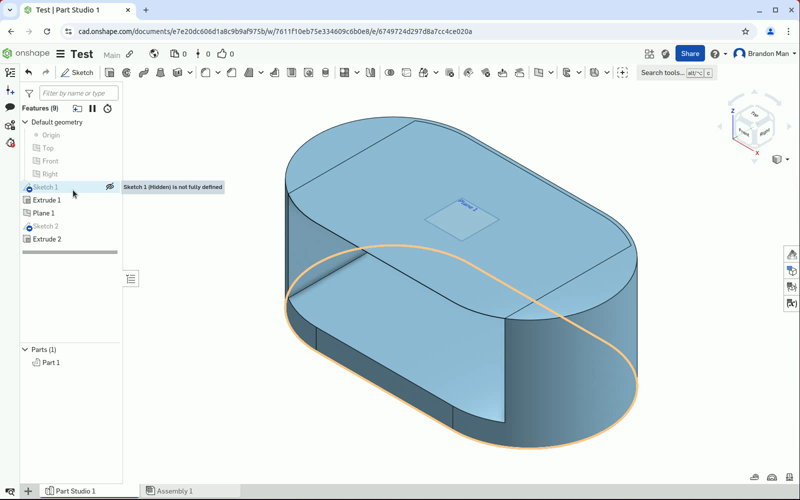
click(73, 189)